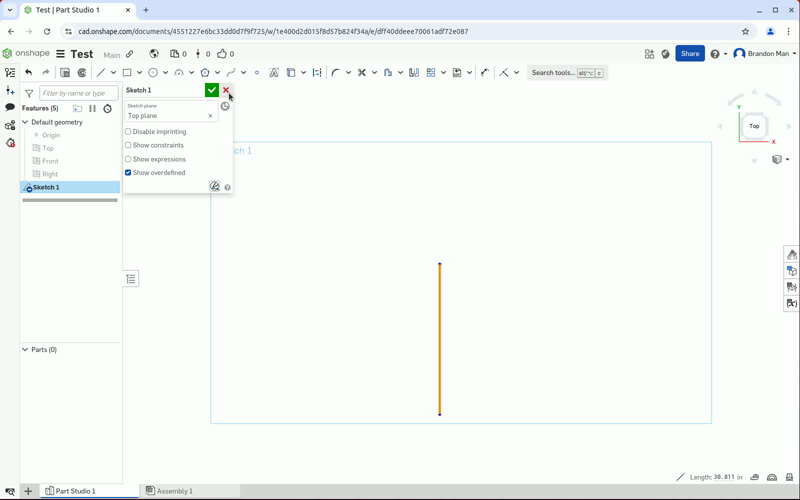
key(shift+h)
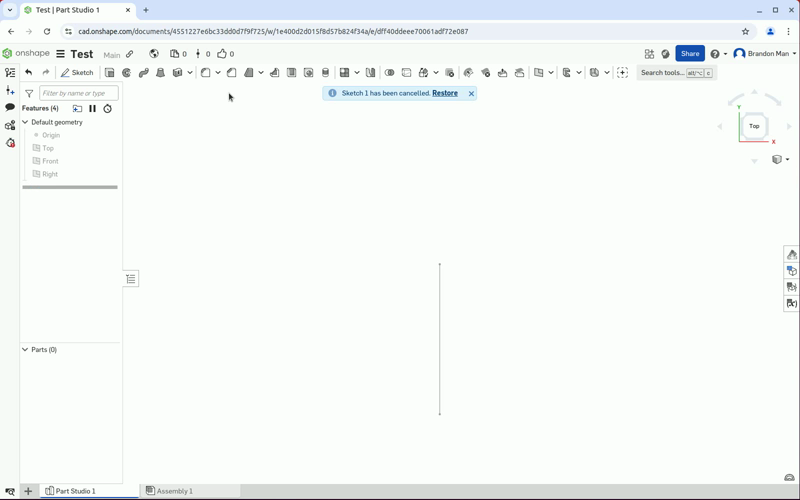
mouse_move(73, 352)
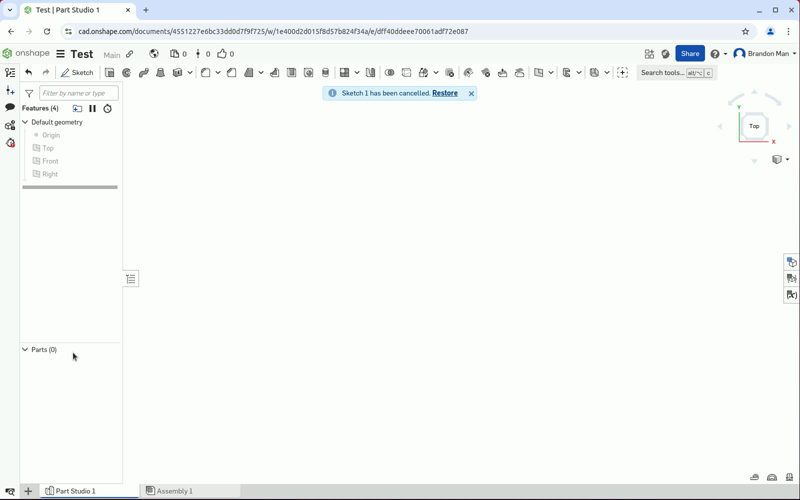
key(y)
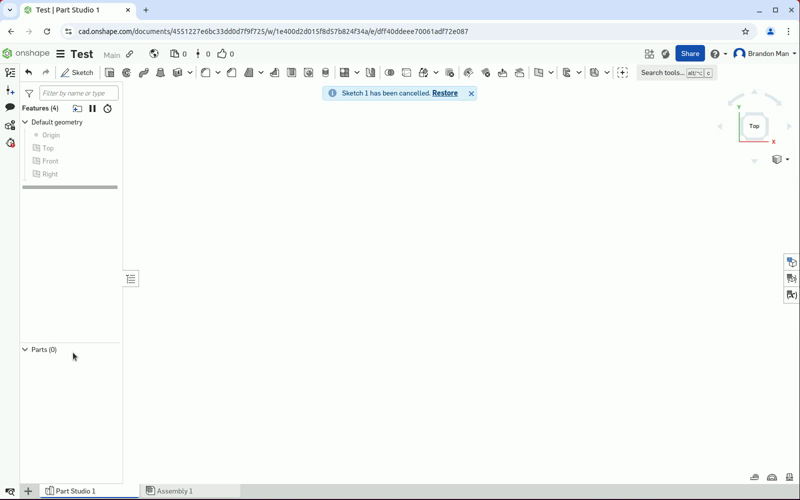
key(shift+p)
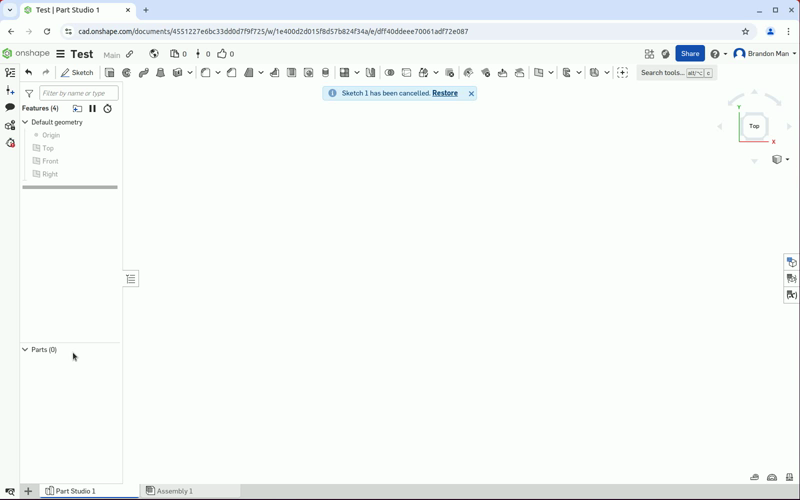
key(space)
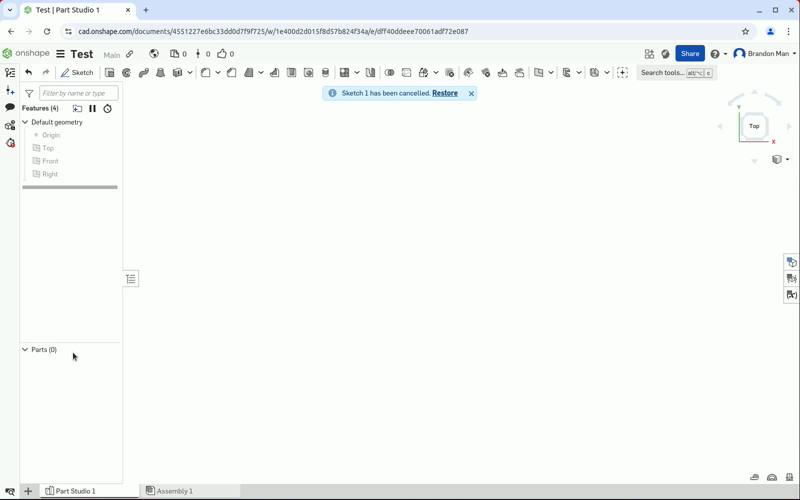
key_down(shift)
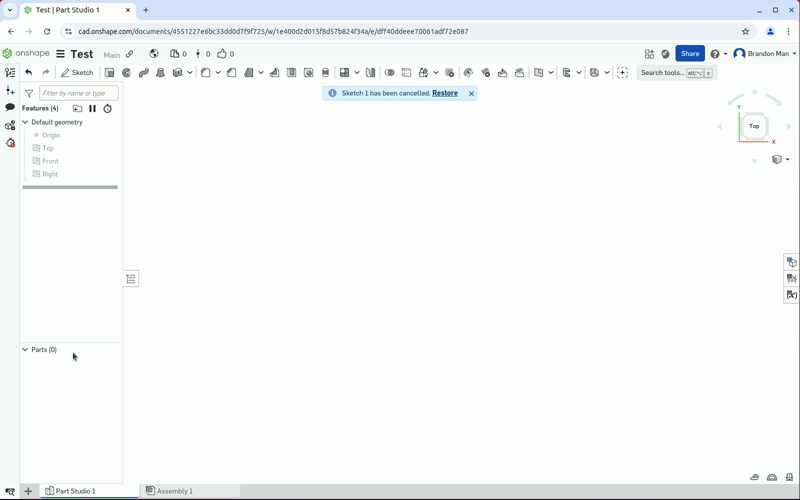
key(up)
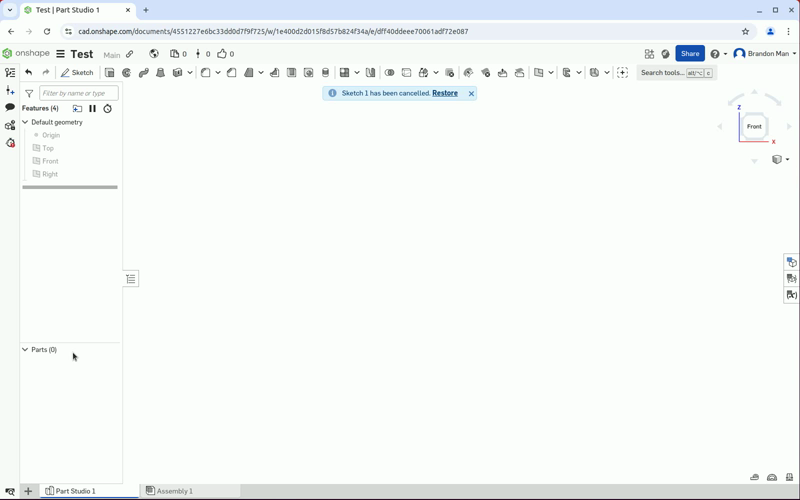
key_up(shift)
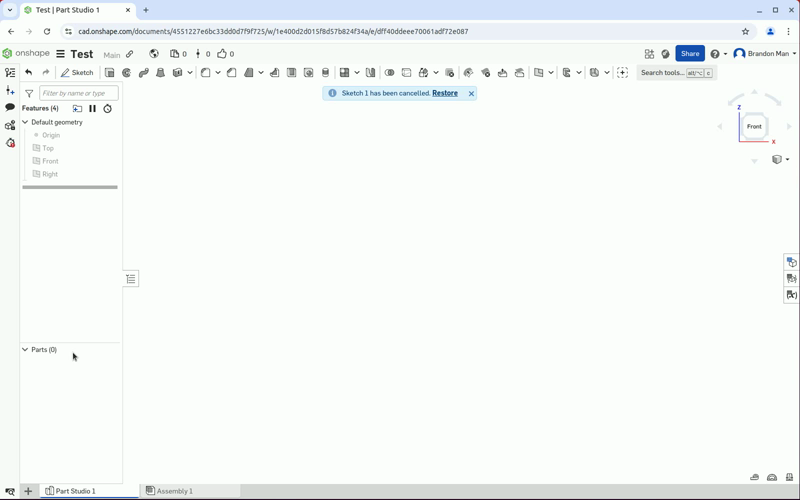
mouse_move(73, 352)
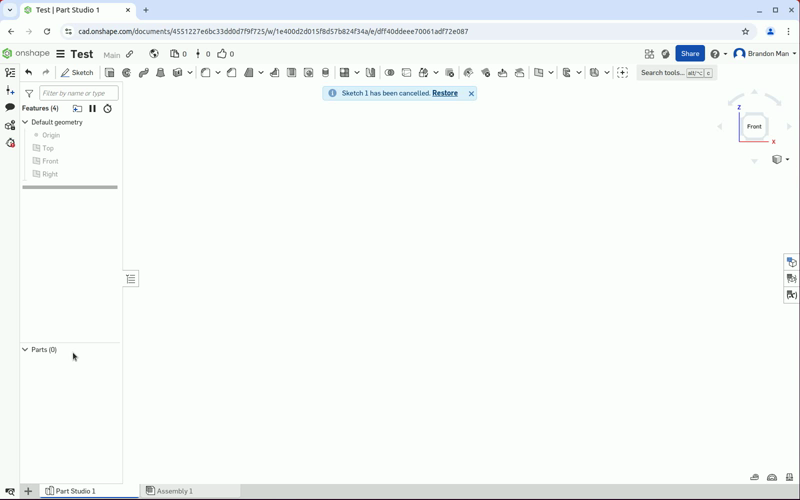
key(shift+y)
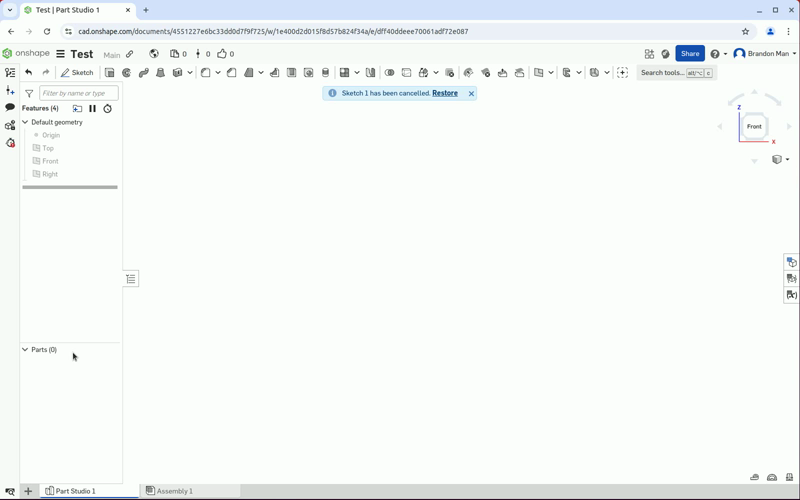
key(shift+s)
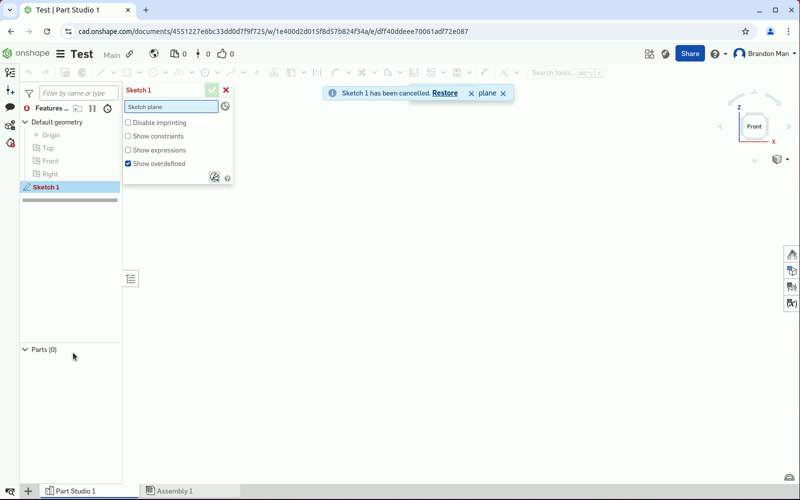
mouse_move(73, 163)
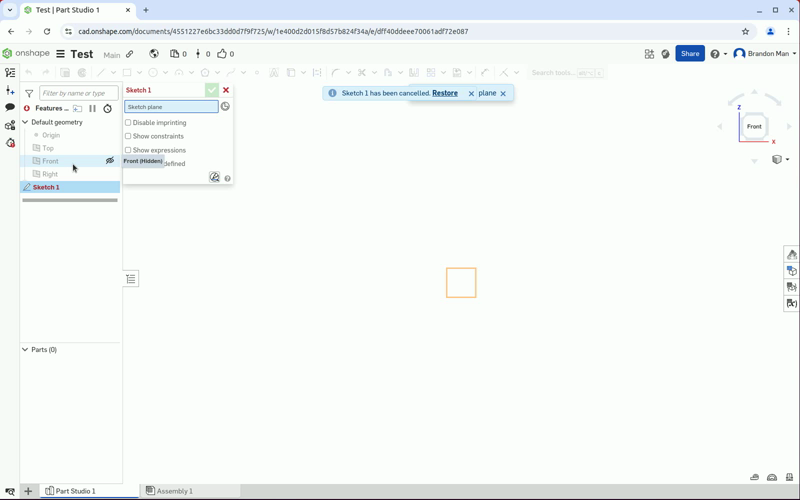
click(73, 163)
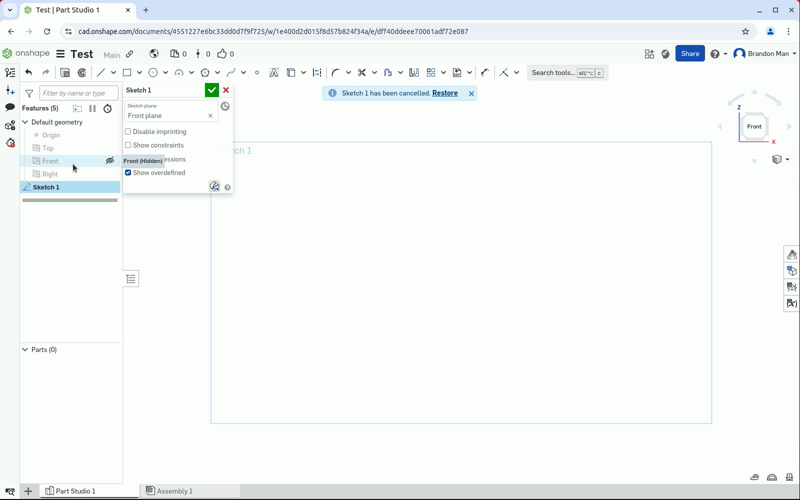
mouse_move(73, 352)
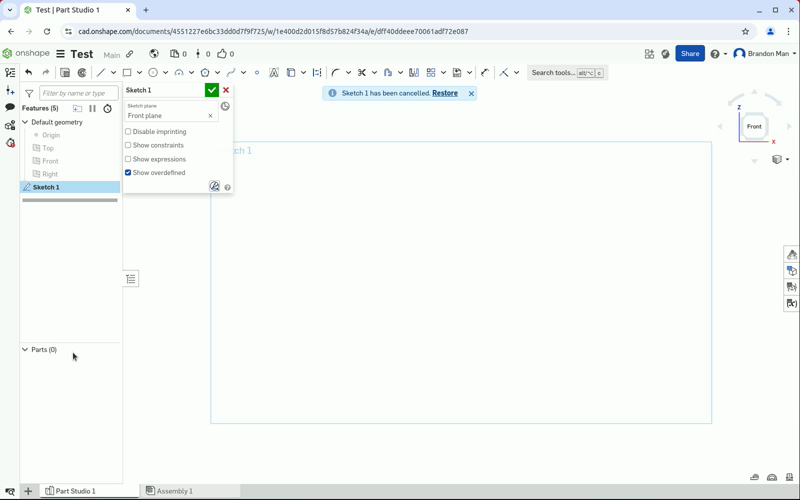
key(y)
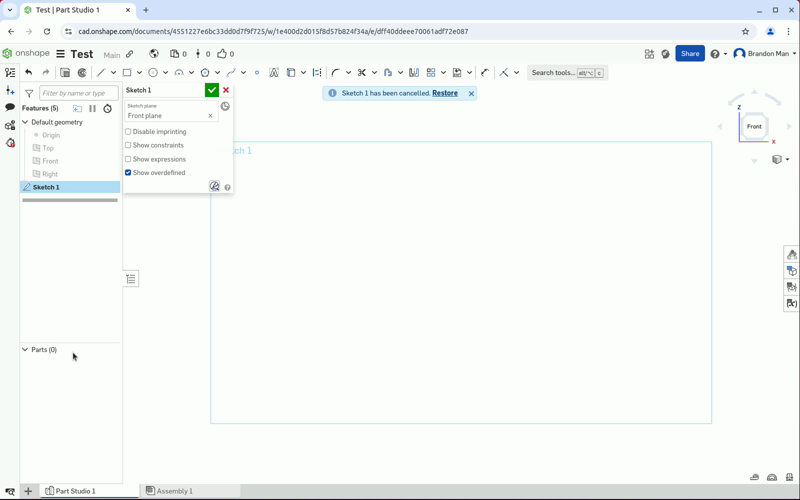
key(l)
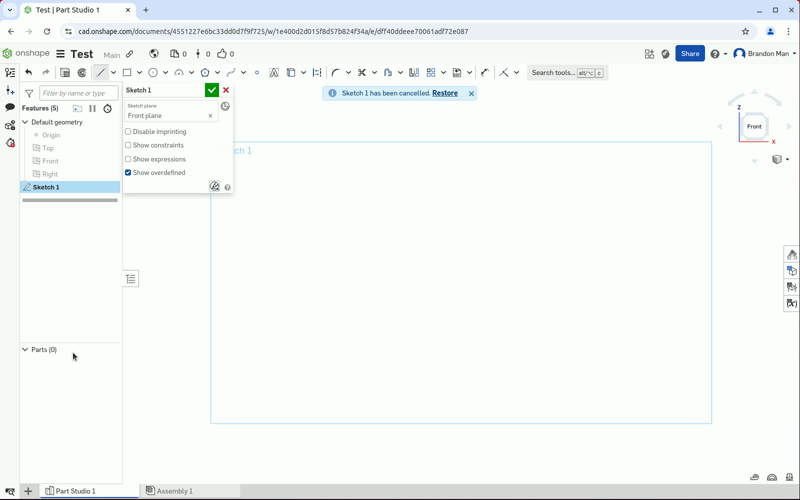
key_down(shift)
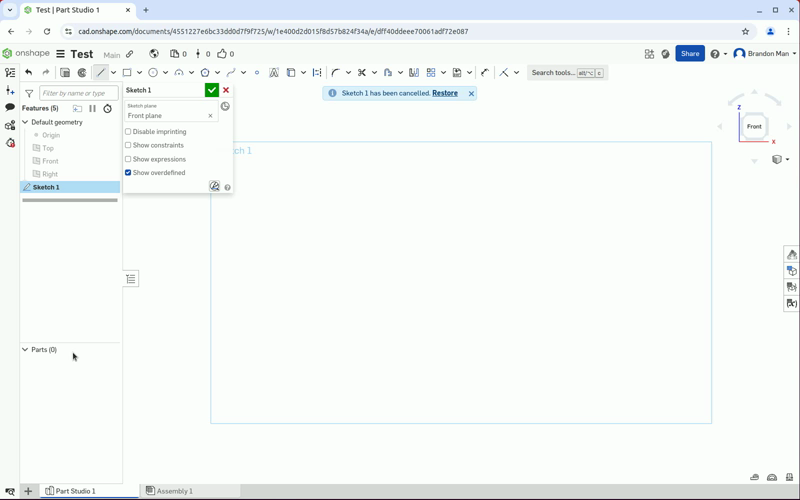
mouse_move(460, 240)
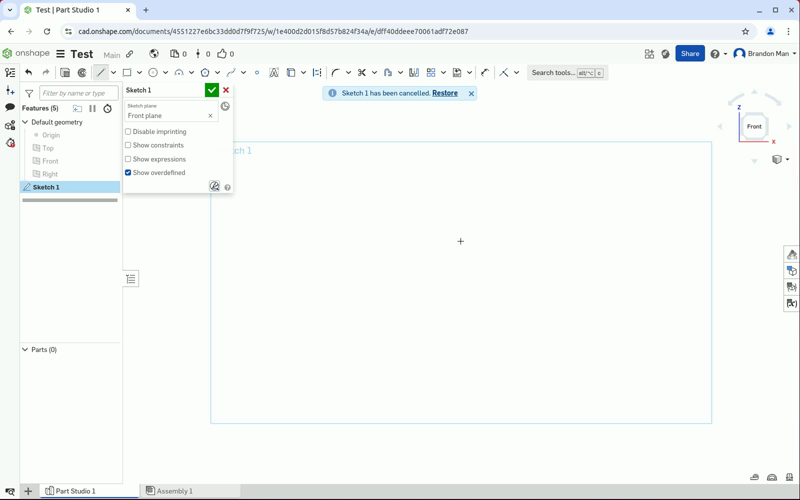
click(460, 240)
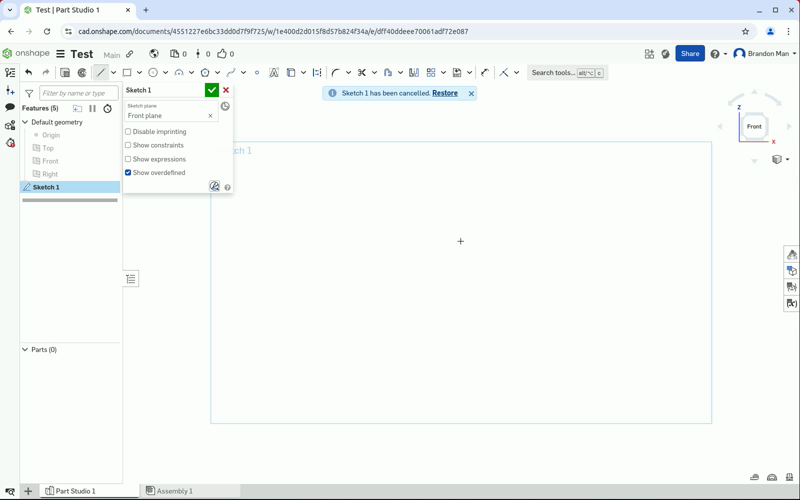
key_up(shift)
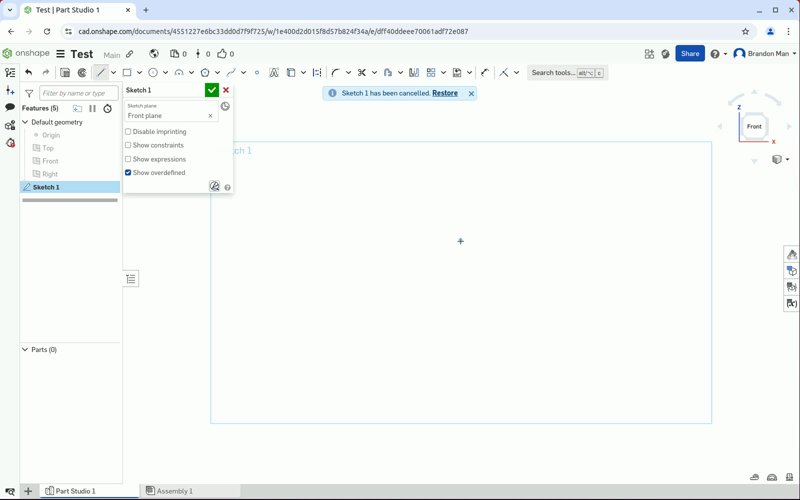
key_down(shift)
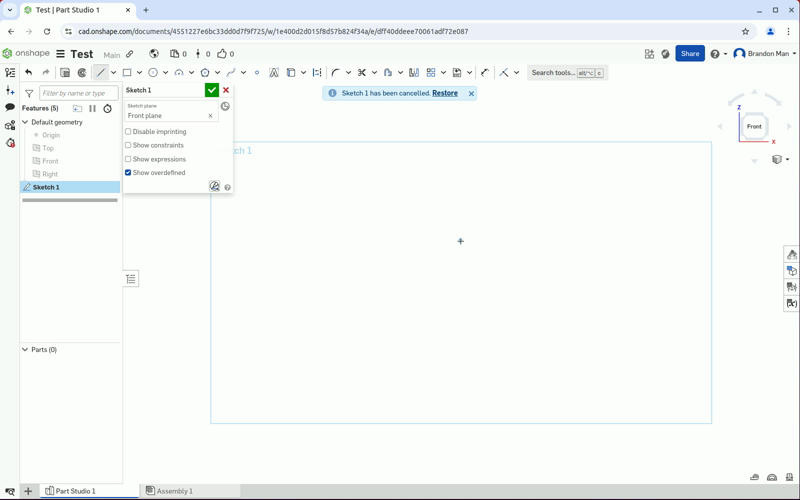
mouse_move(490, 240)
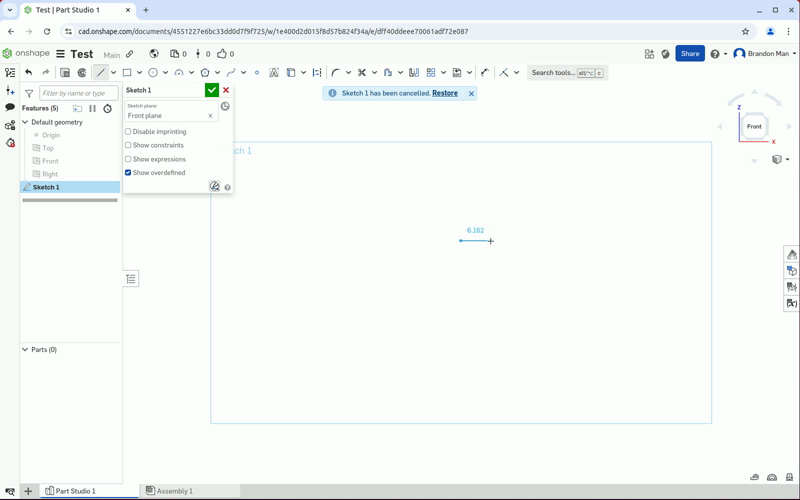
mouse_move(517, 240)
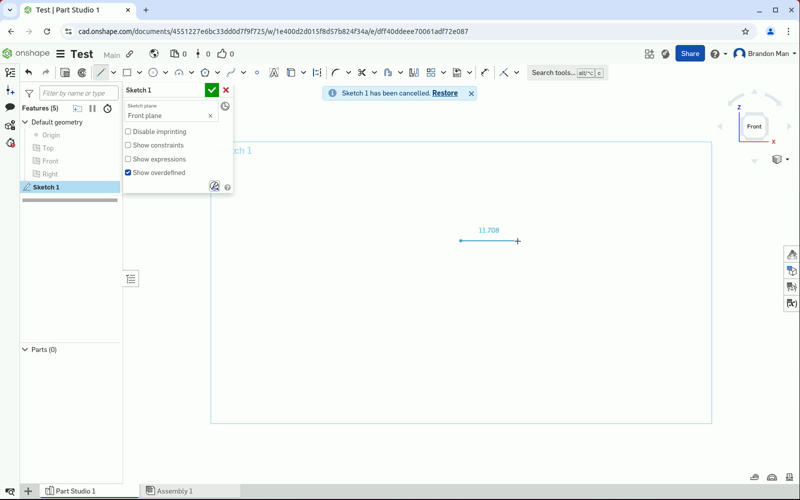
click(517, 240)
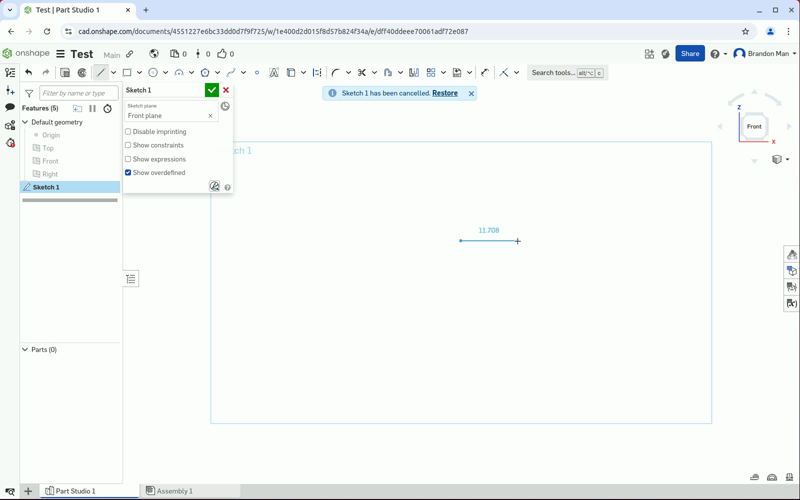
key_up(shift)
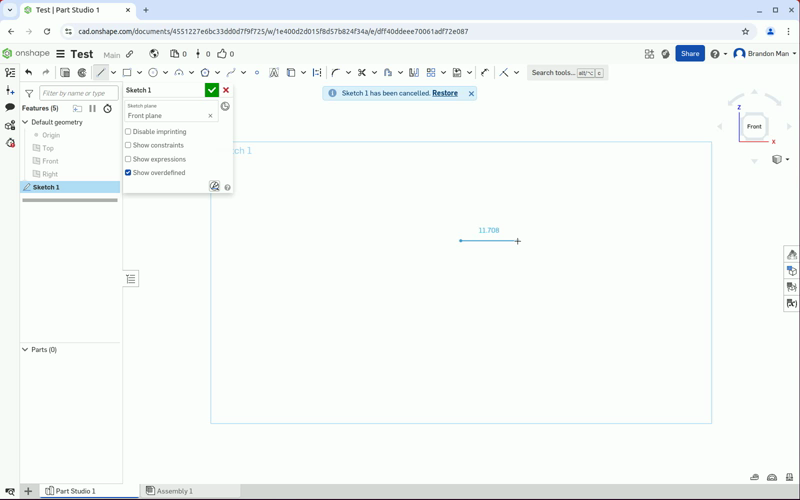
key_down(shift)
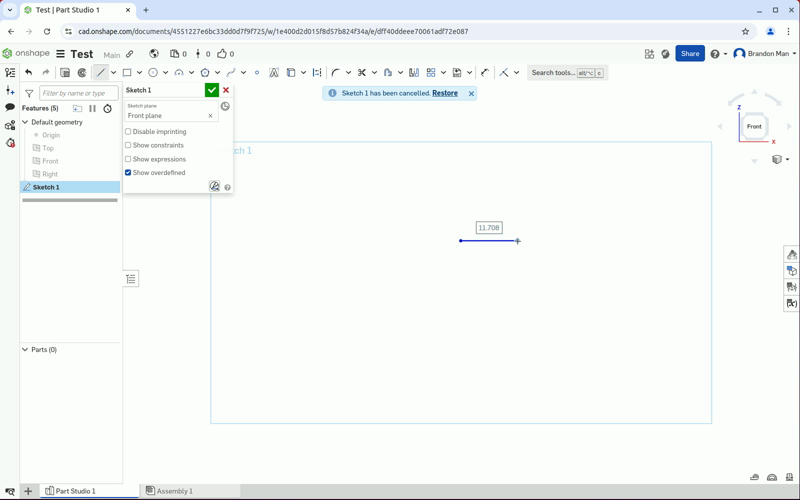
mouse_move(547, 240)
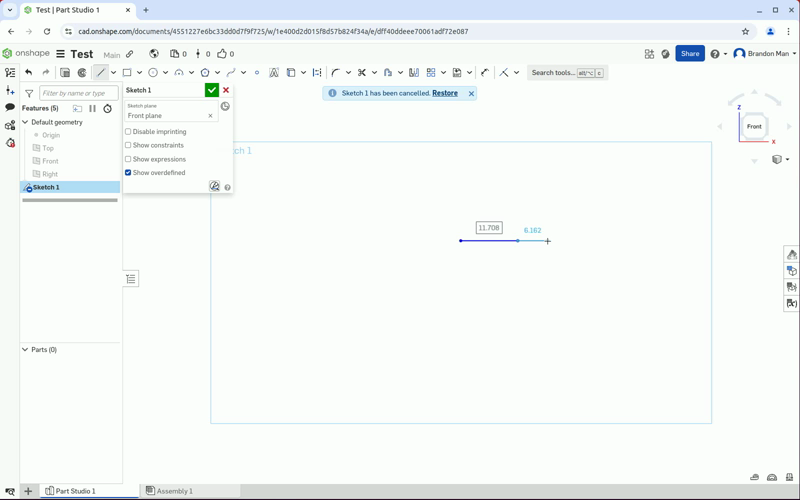
mouse_move(517, 283)
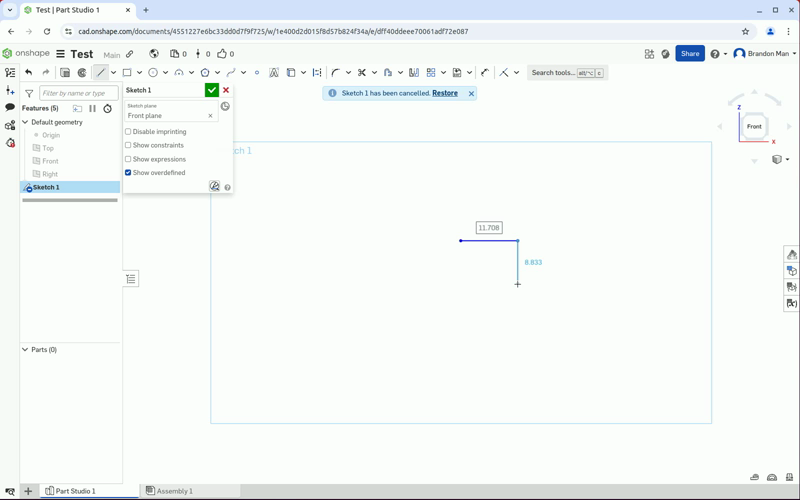
click(517, 283)
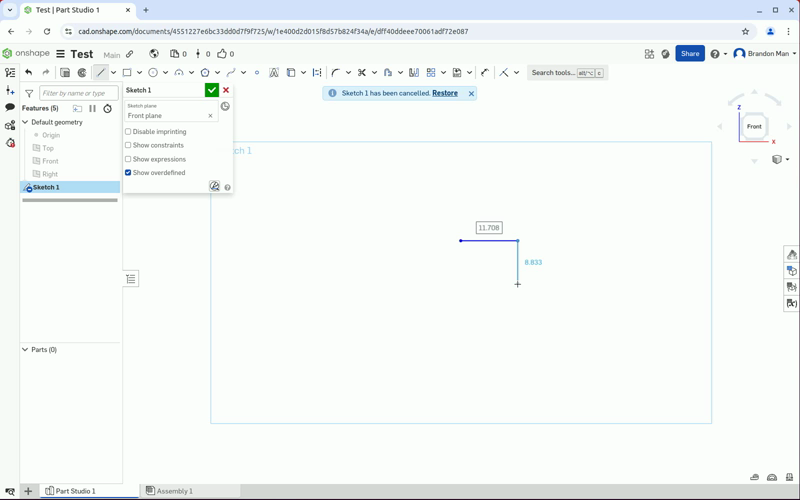
key_up(shift)
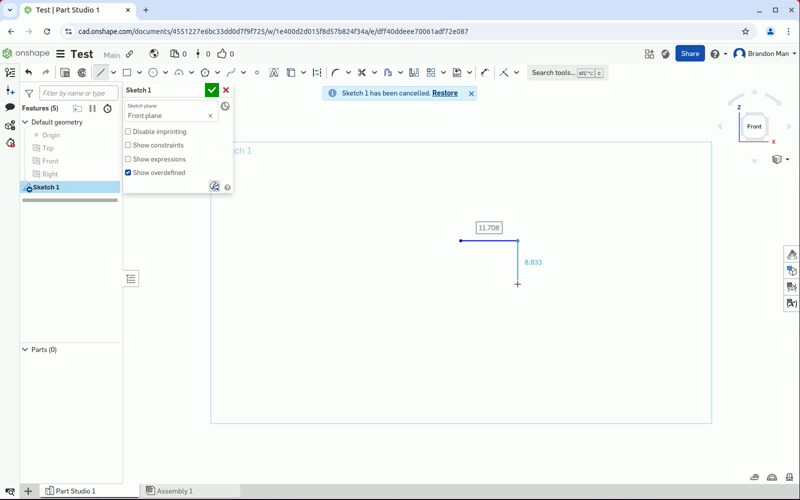
key_down(shift)
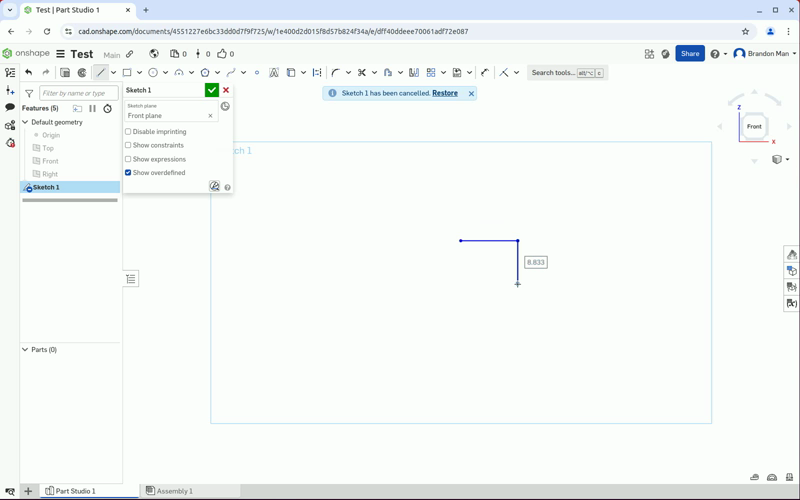
mouse_move(547, 283)
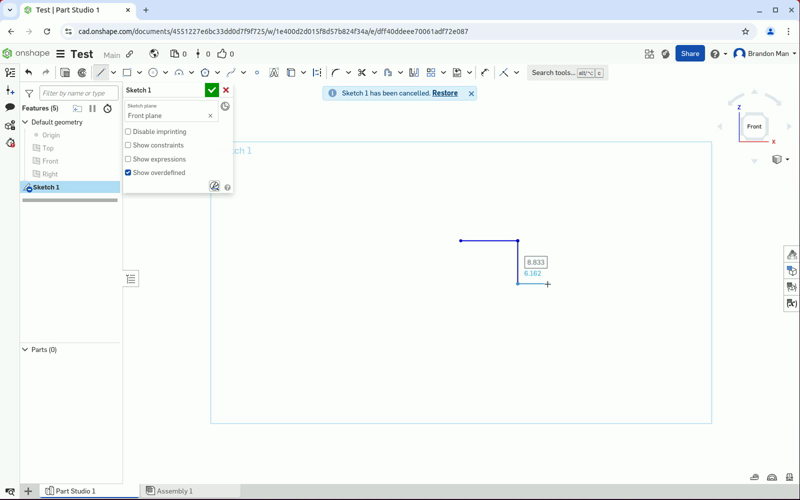
mouse_move(573, 283)
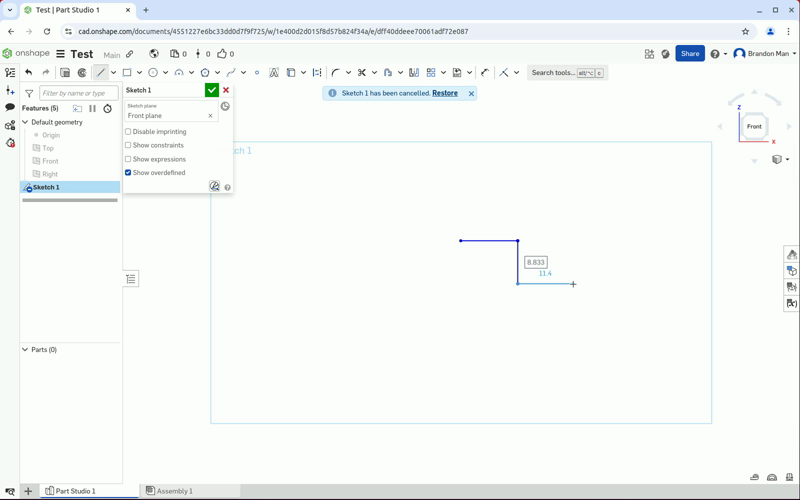
click(573, 283)
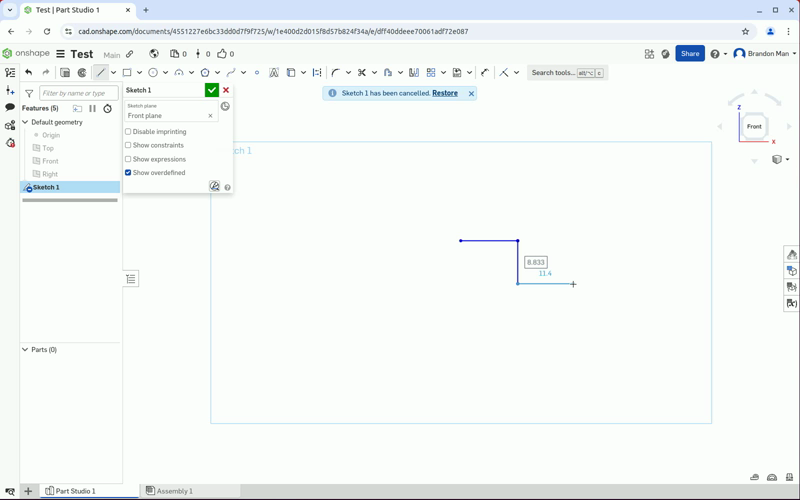
key_up(shift)
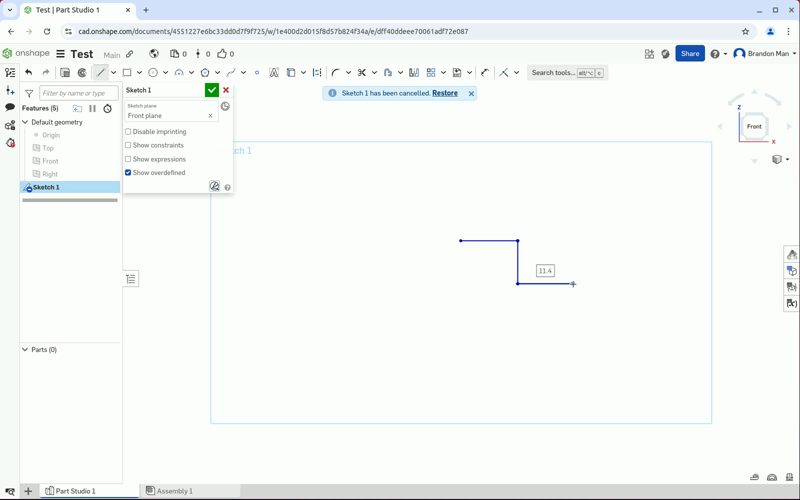
key_down(shift)
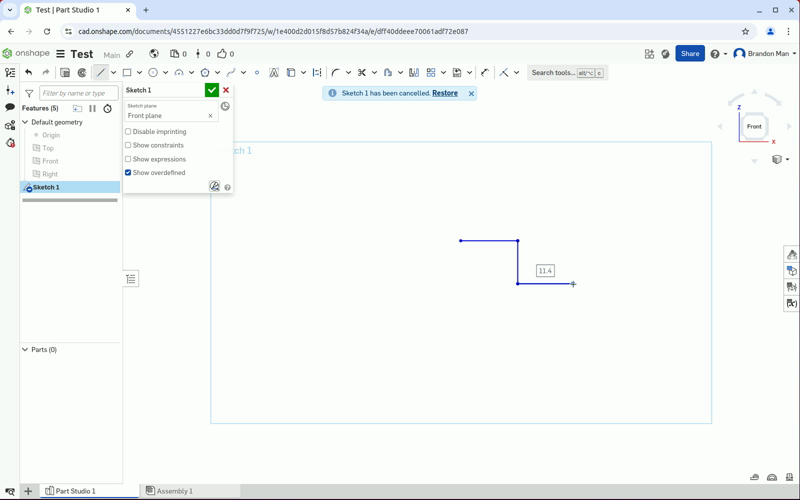
mouse_move(573, 198)
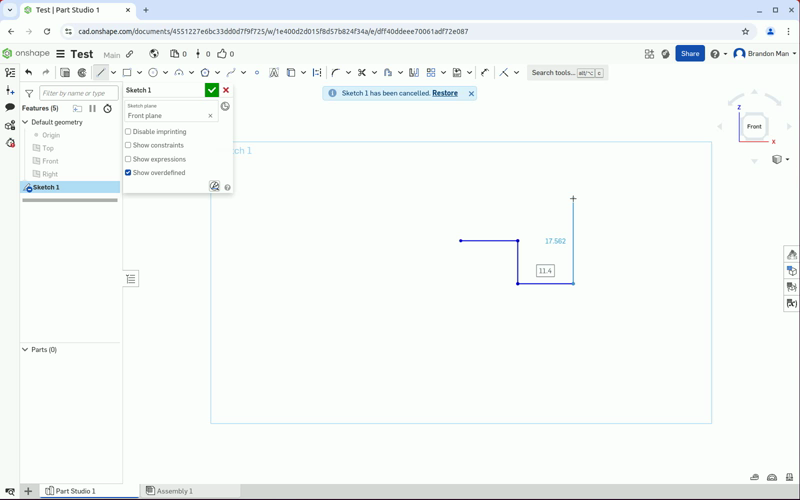
click(573, 198)
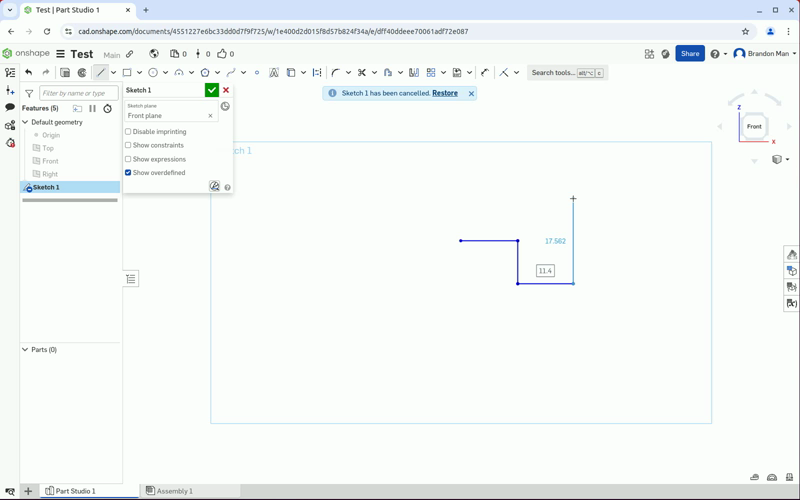
key_up(shift)
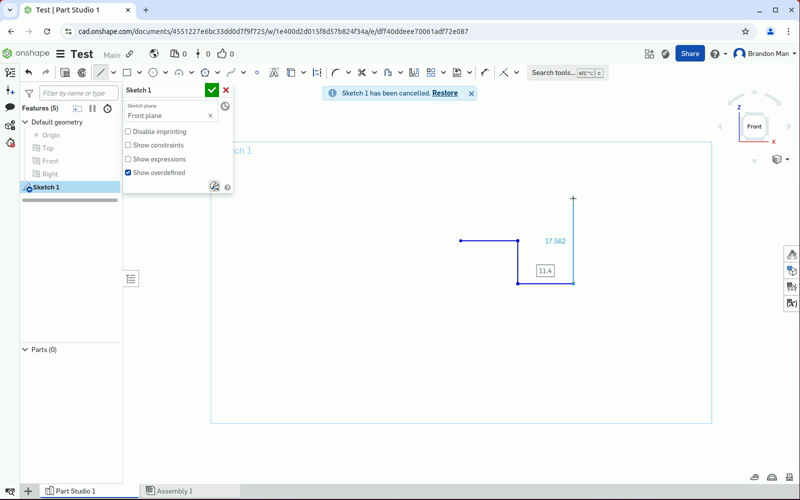
key_down(shift)
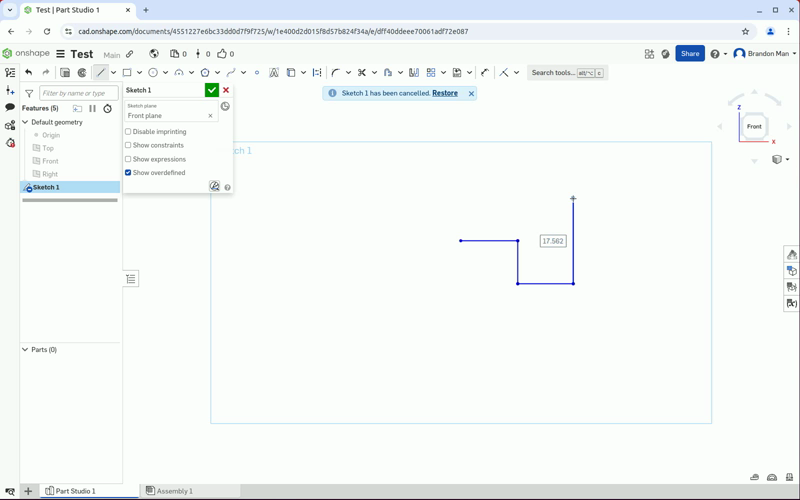
mouse_move(460, 198)
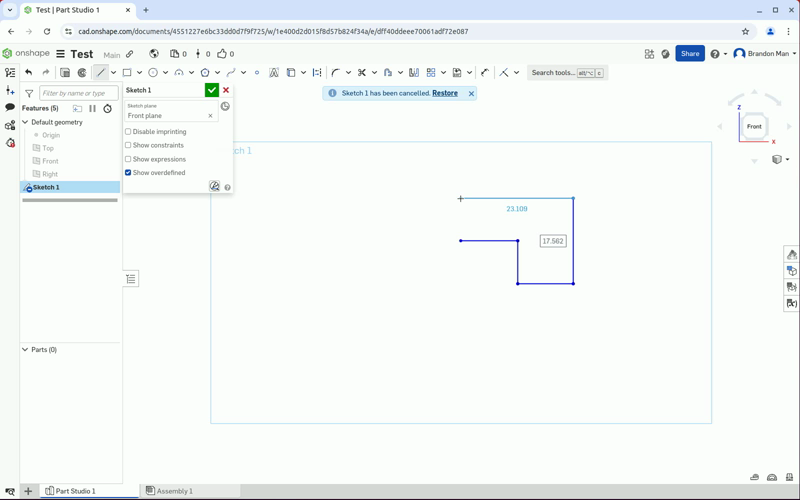
click(460, 198)
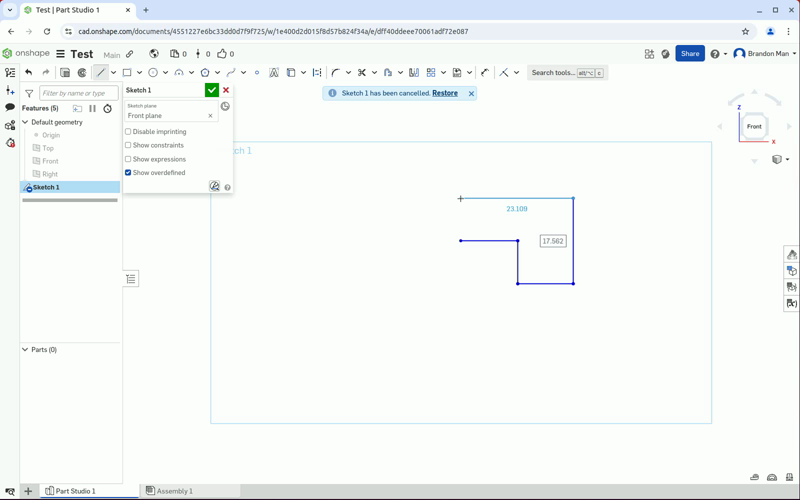
key_up(shift)
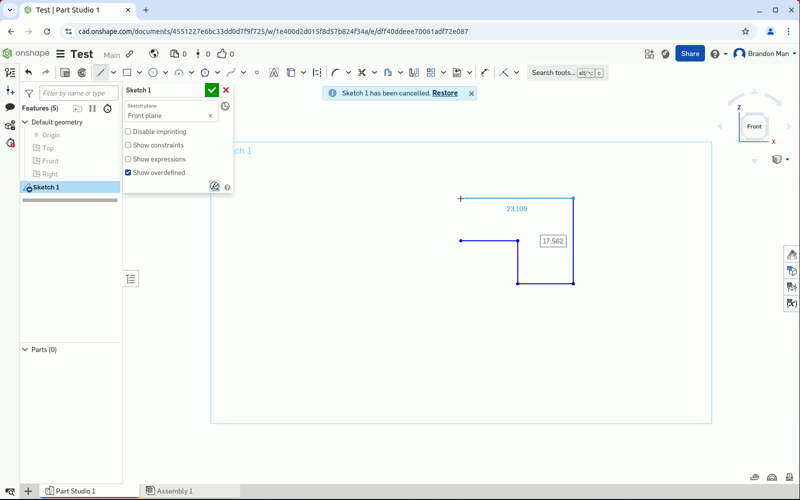
mouse_move(490, 198)
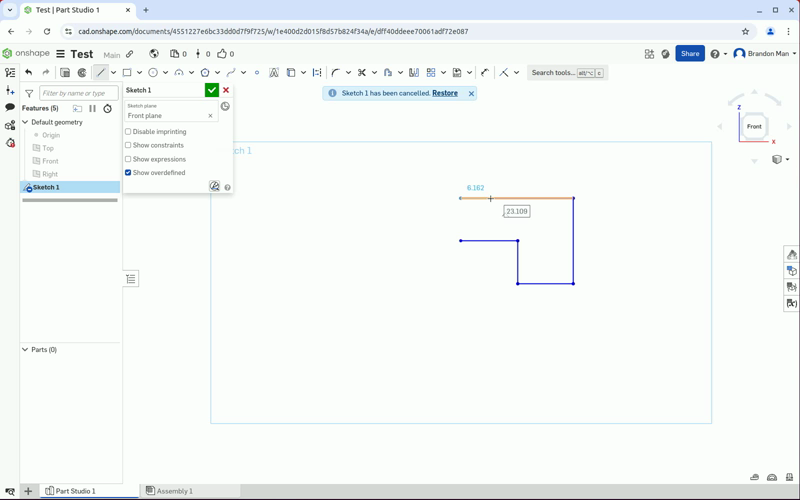
key_down(shift)
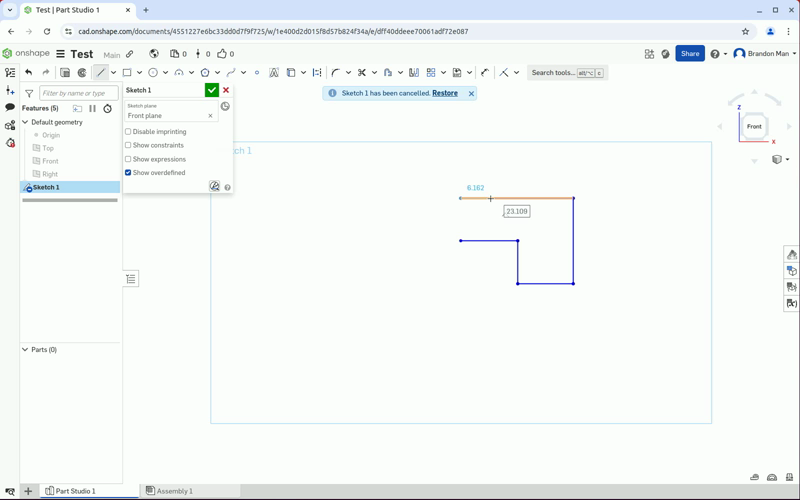
mouse_move(460, 240)
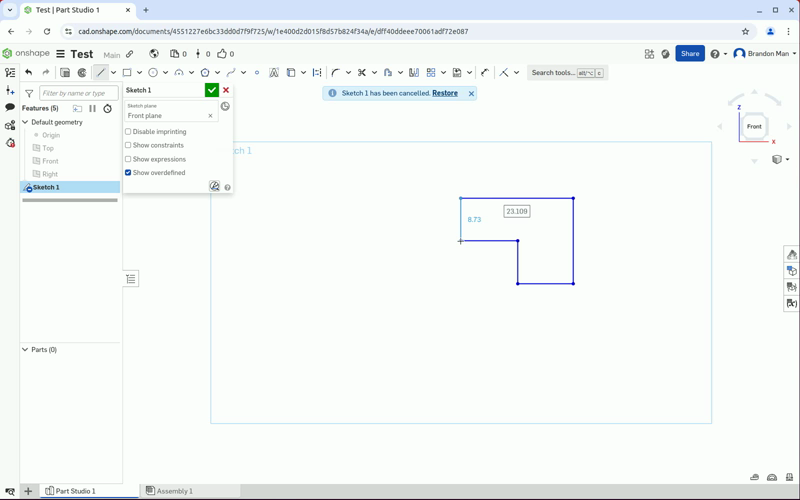
key_up(shift)
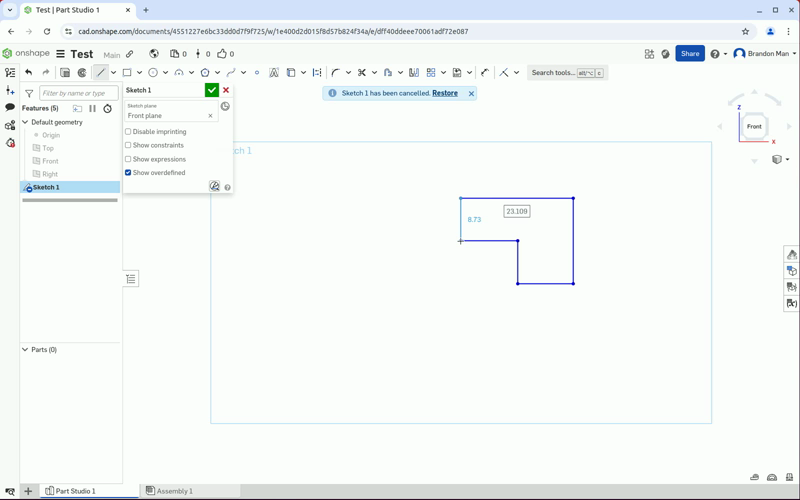
click(460, 240)
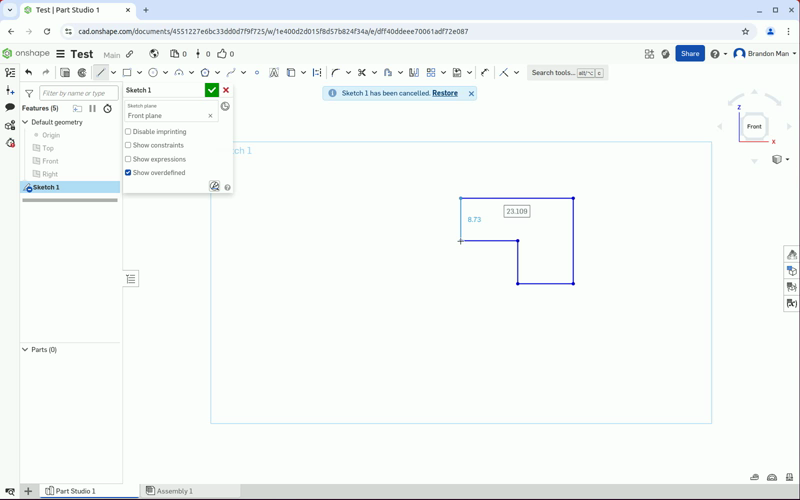
key(esc)
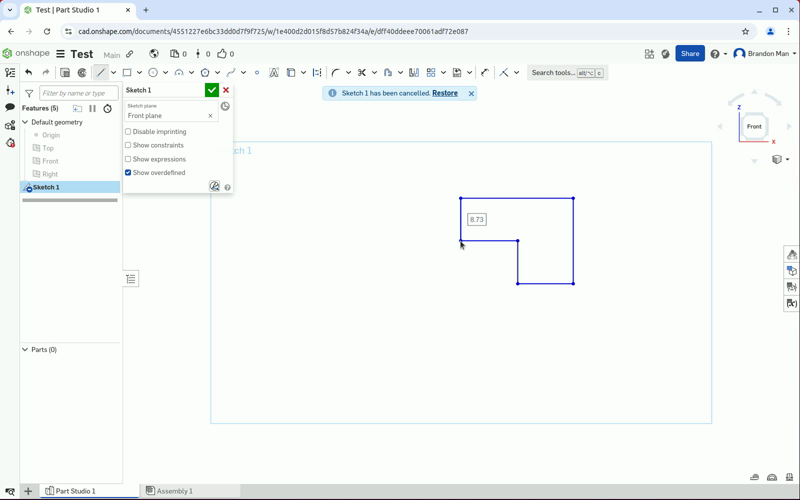
mouse_move(528, 226)
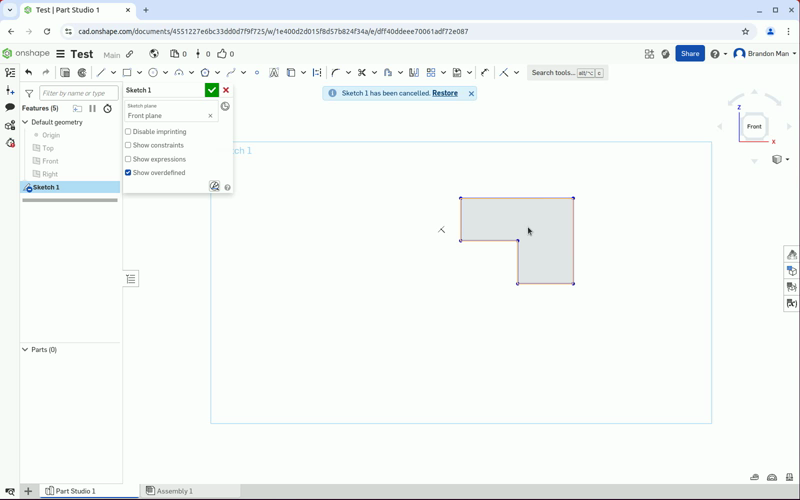
click(528, 226)
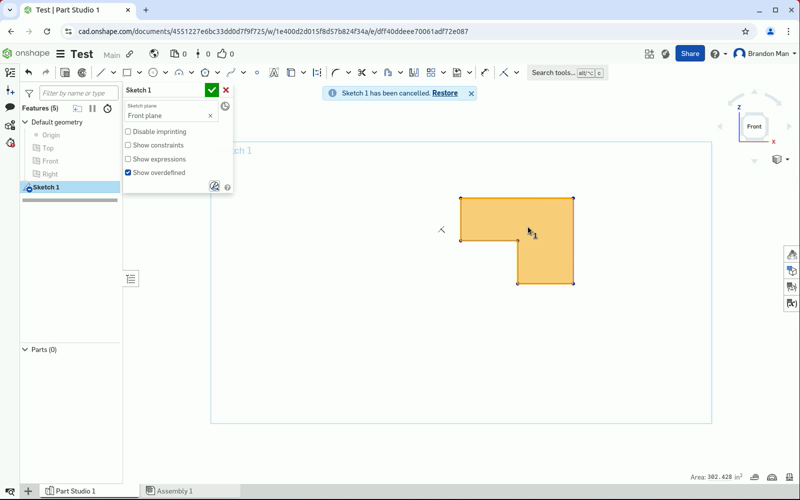
mouse_move(73, 352)
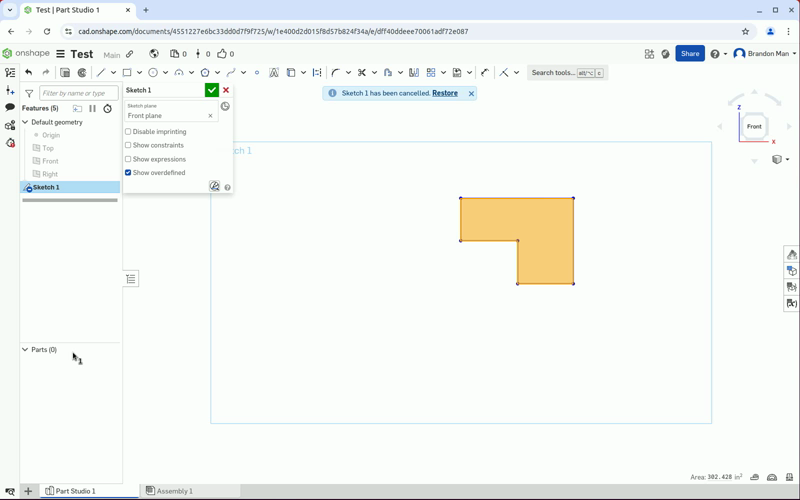
key(shift+y)
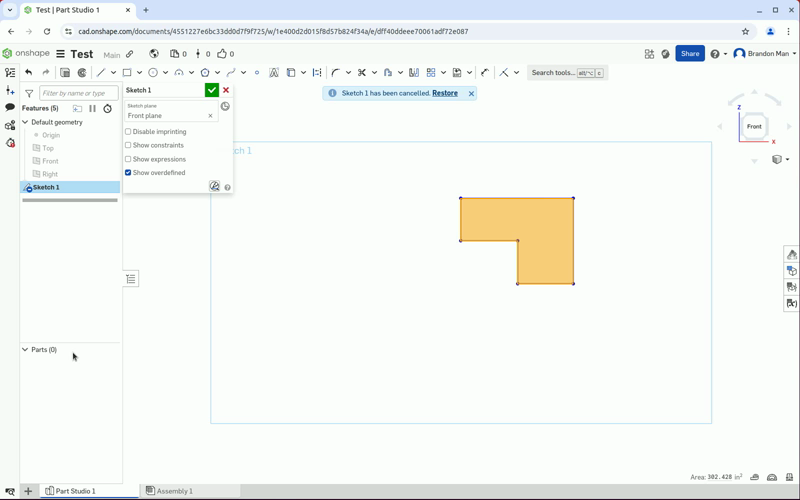
key(shift+e)
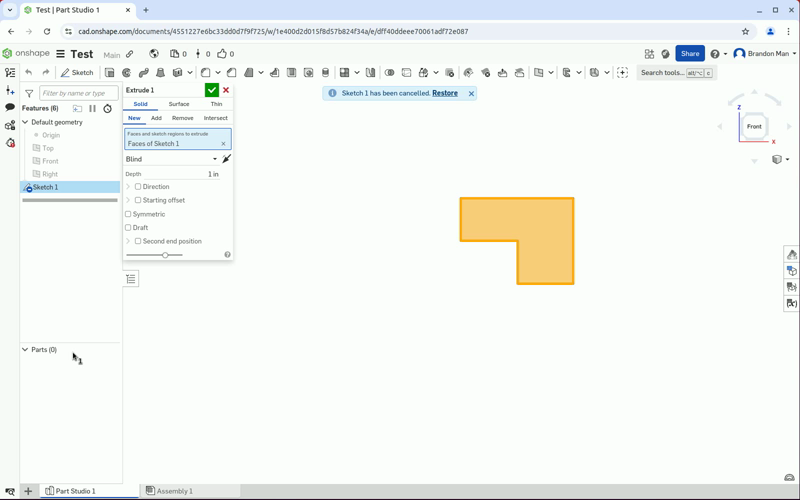
mouse_move(143, 106)
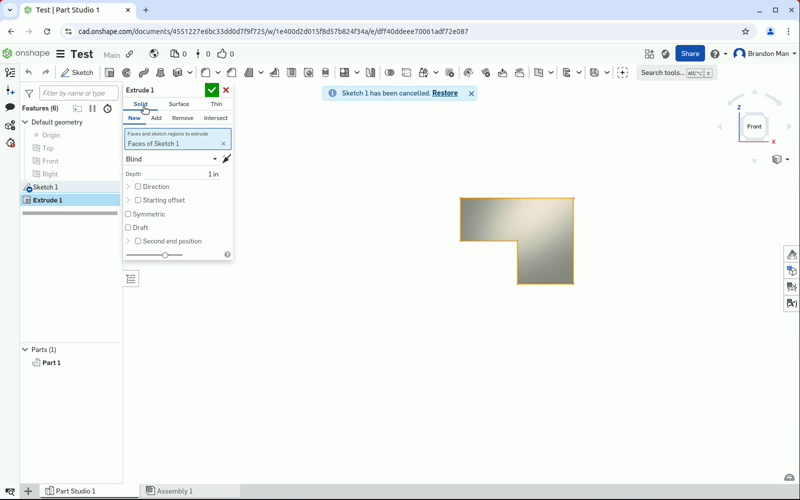
click(143, 106)
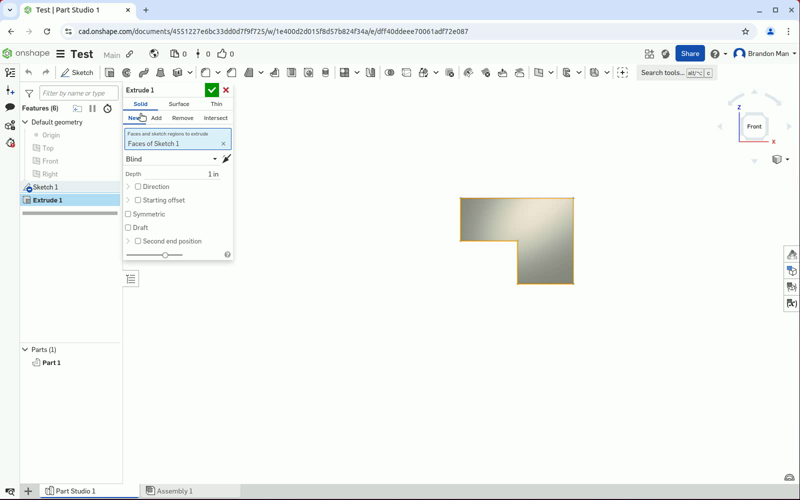
mouse_move(137, 120)
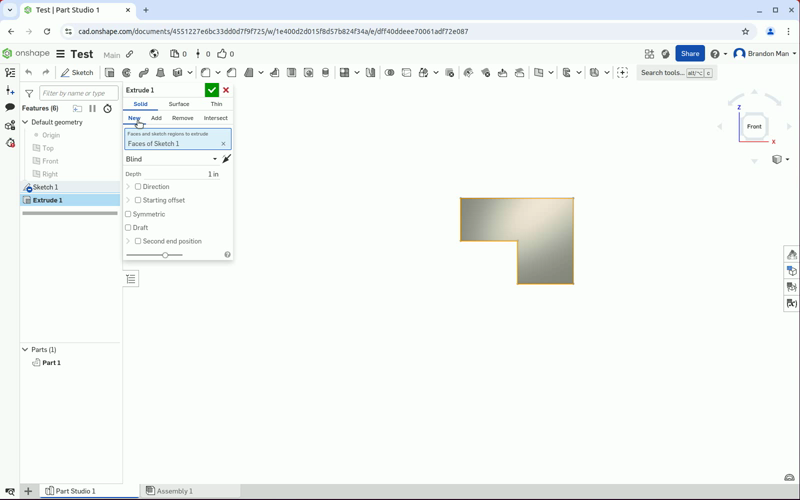
click(137, 120)
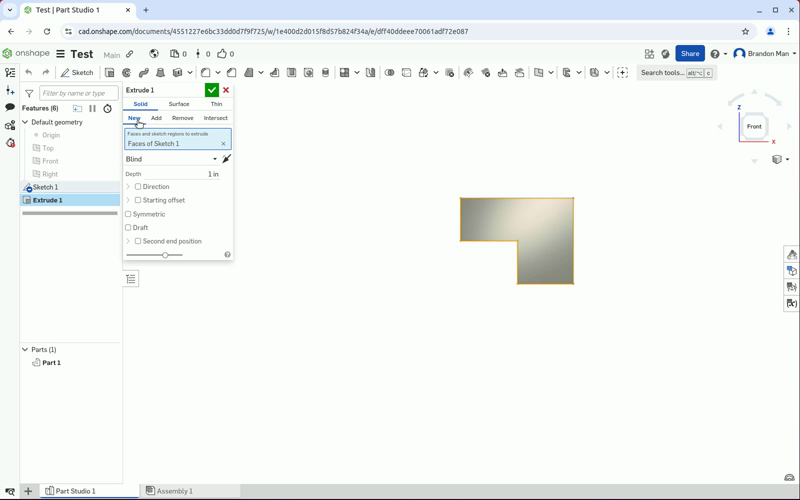
key(tab, 4)
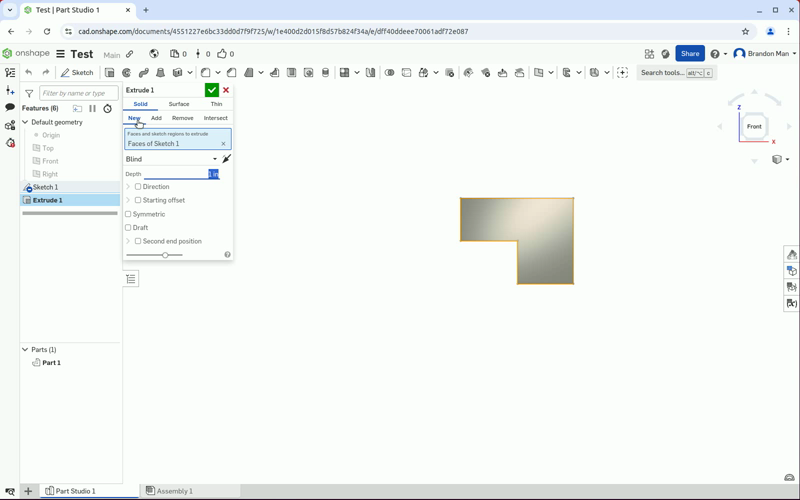
text(8.666)
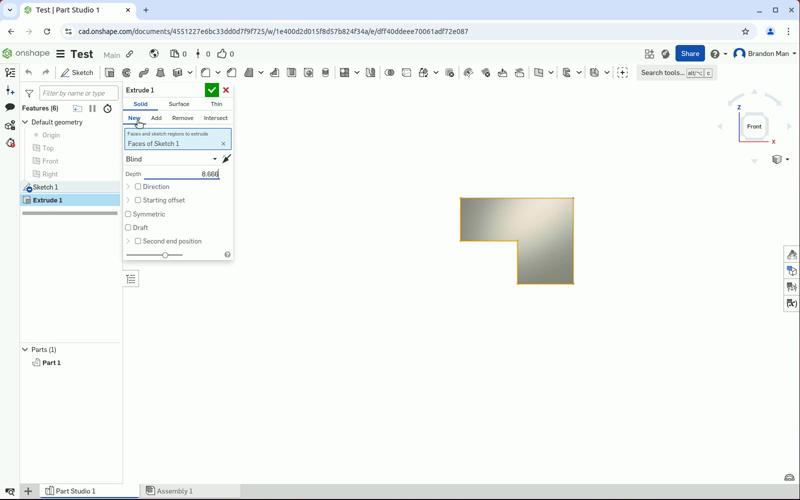
key(enter)
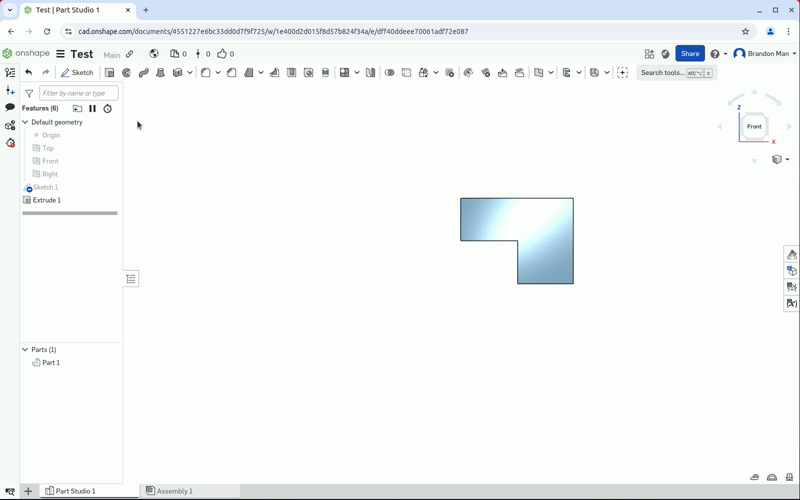
key(shift+h)
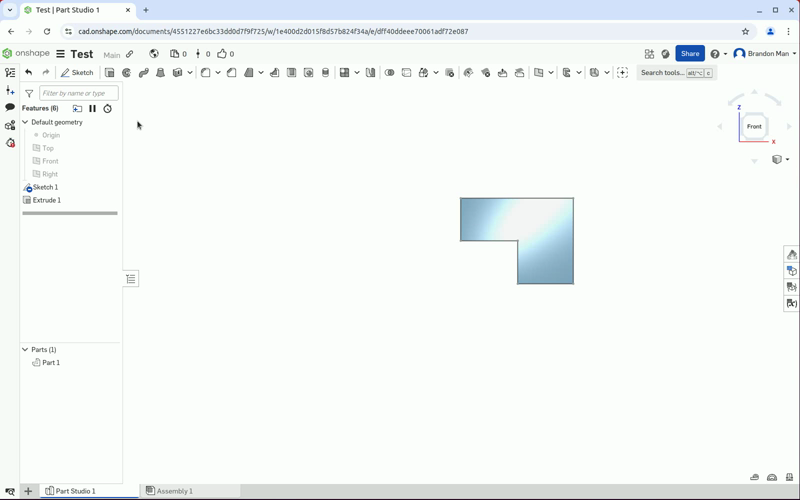
key(shift+h)
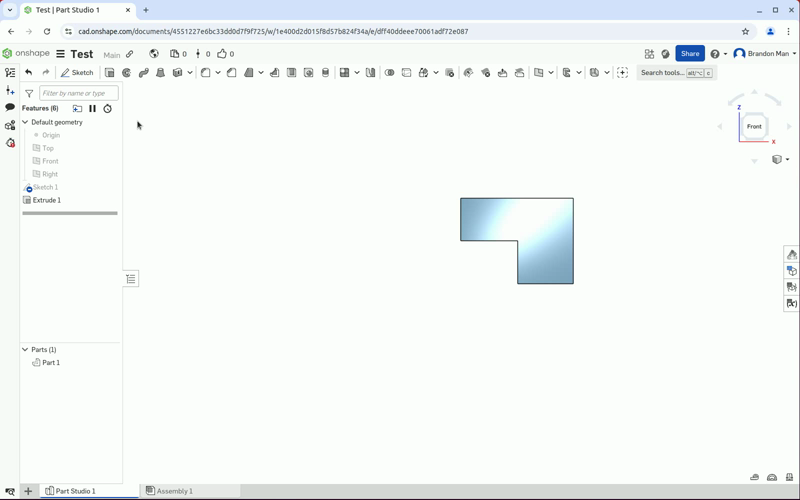
mouse_move(73, 189)
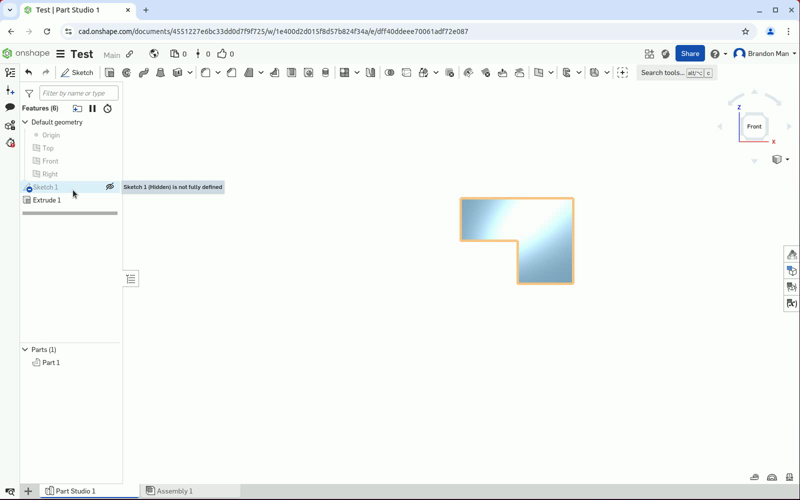
click(73, 189)
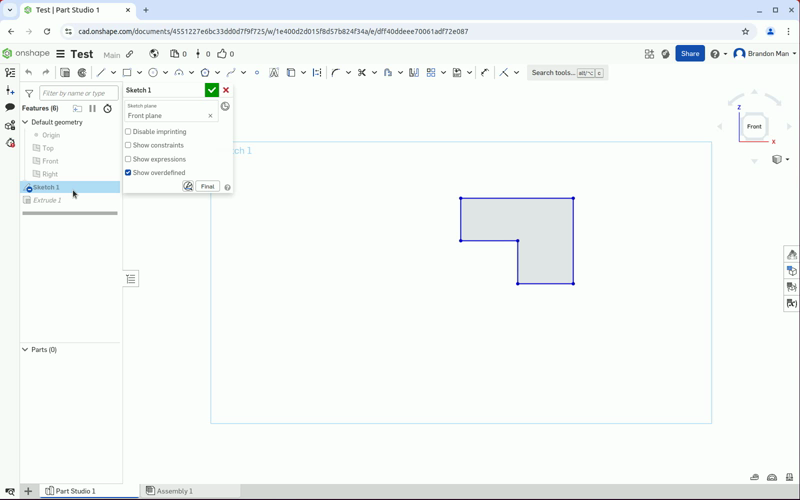
mouse_move(229, 92)
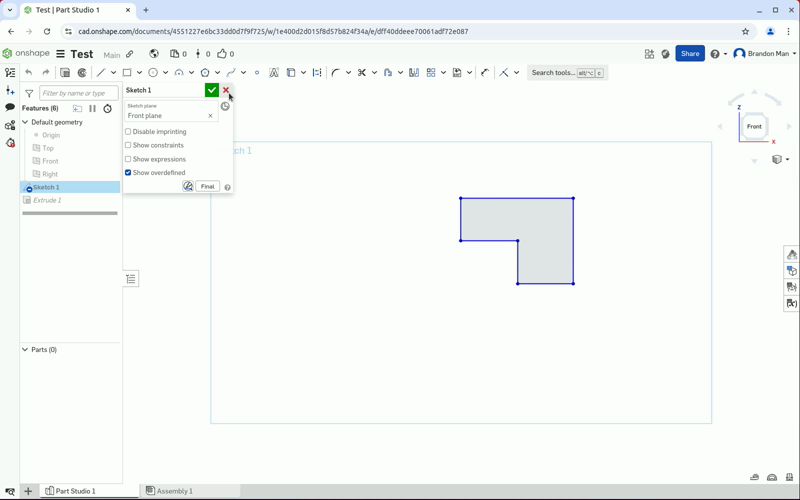
click(229, 92)
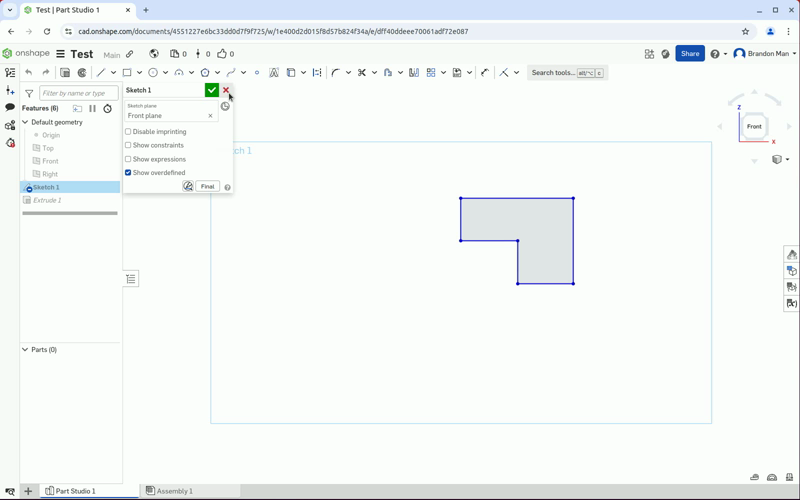
key(shift+s)
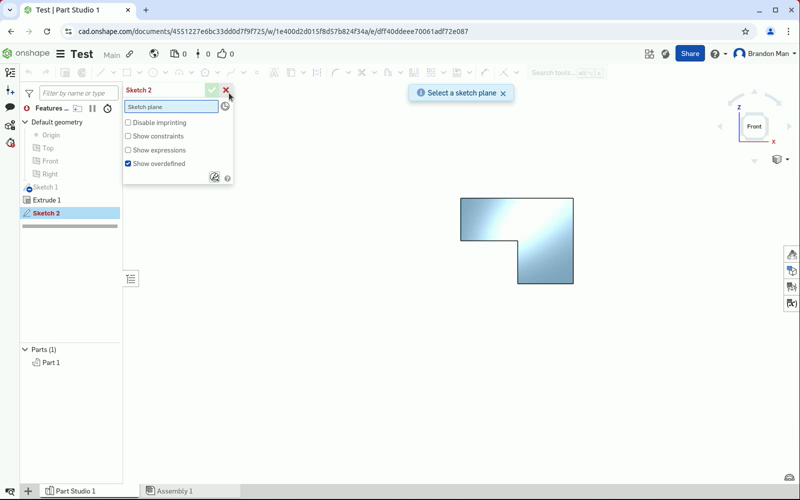
mouse_move(73, 163)
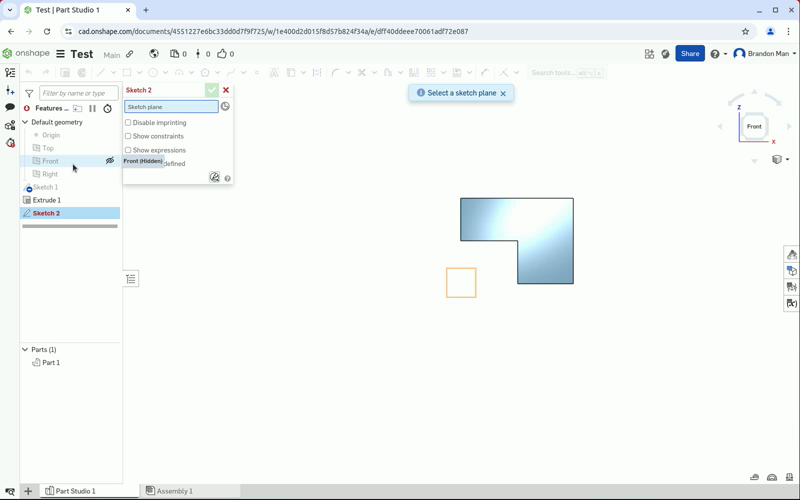
click(73, 163)
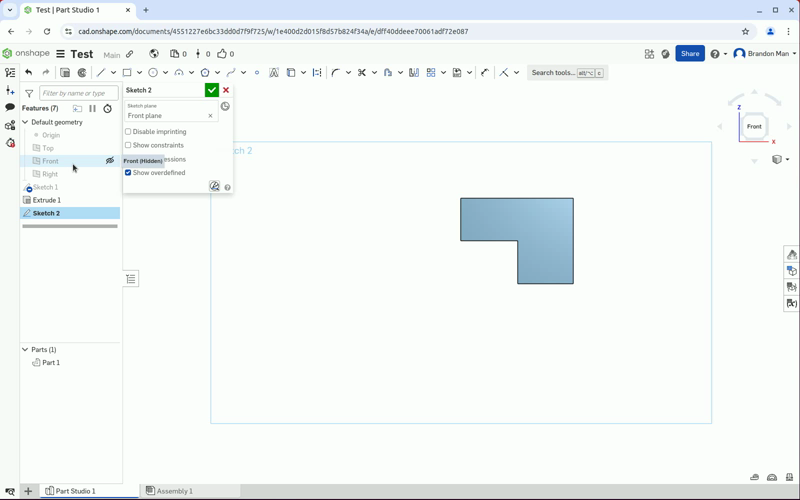
mouse_move(73, 352)
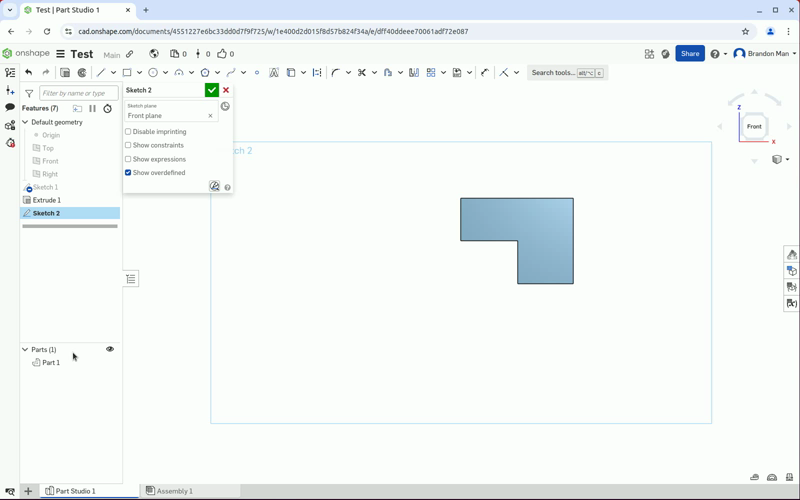
key(y)
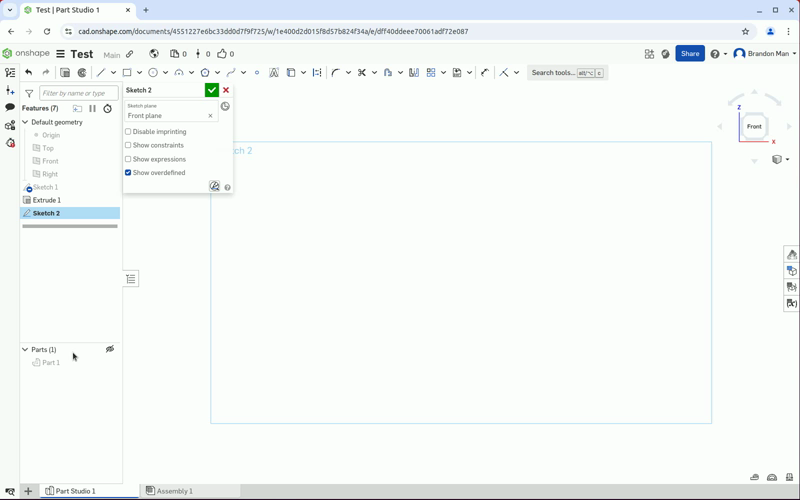
key(l)
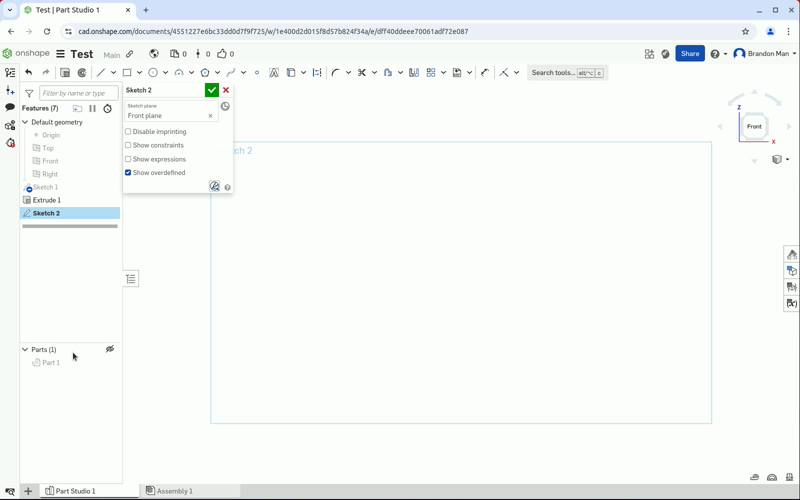
key_down(shift)
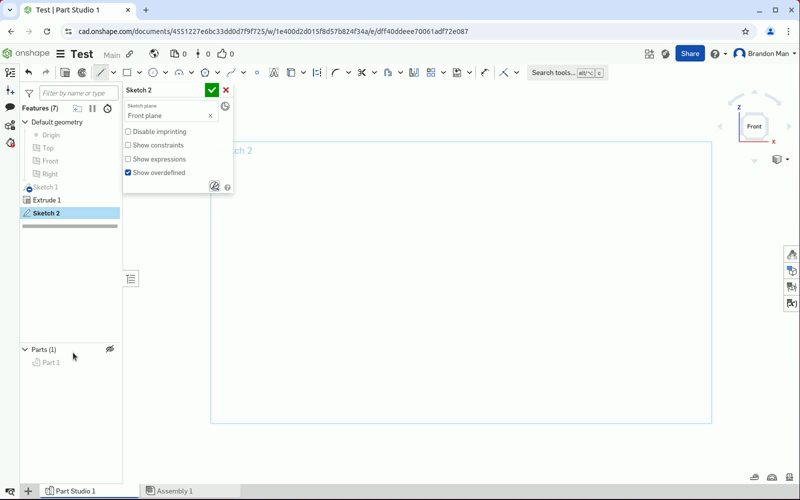
mouse_move(460, 282)
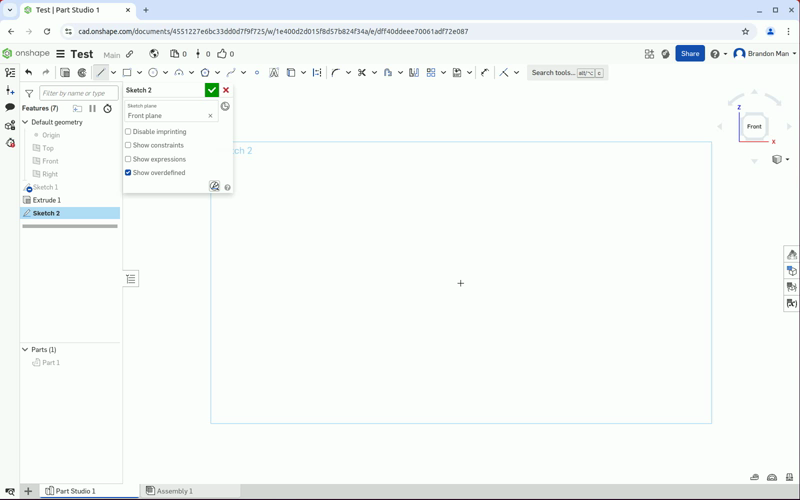
click(460, 282)
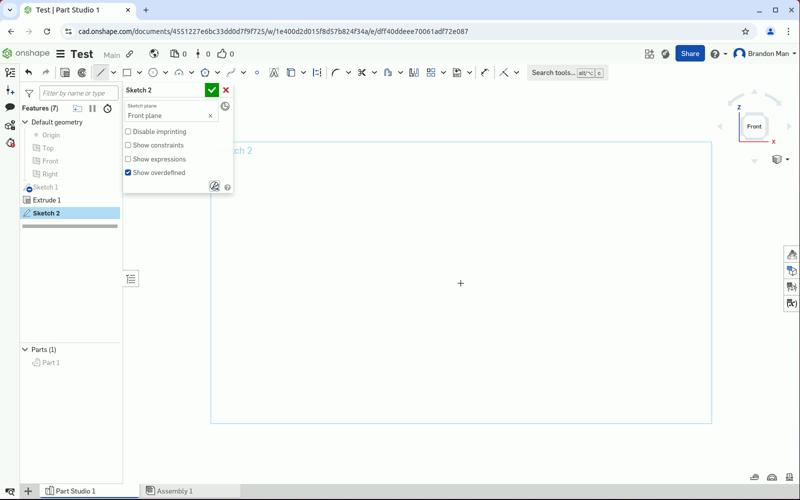
key_up(shift)
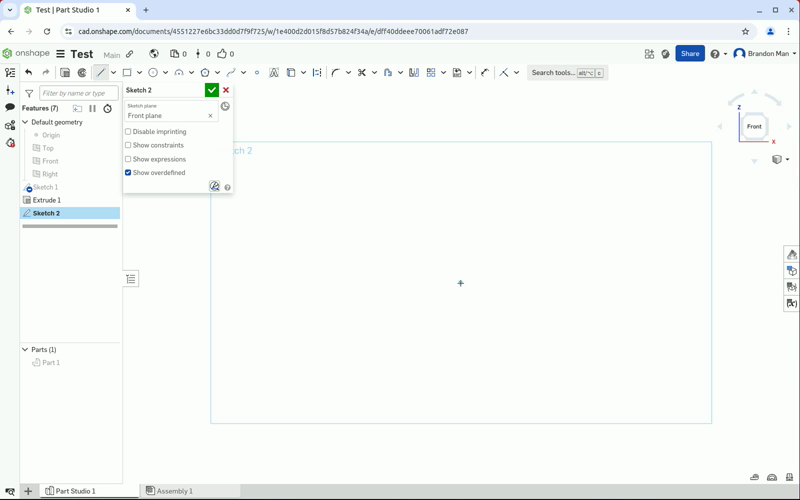
key_down(shift)
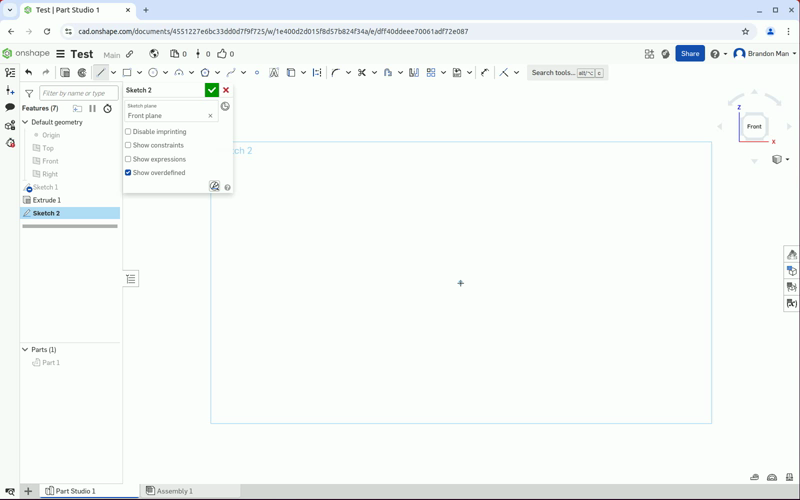
mouse_move(490, 282)
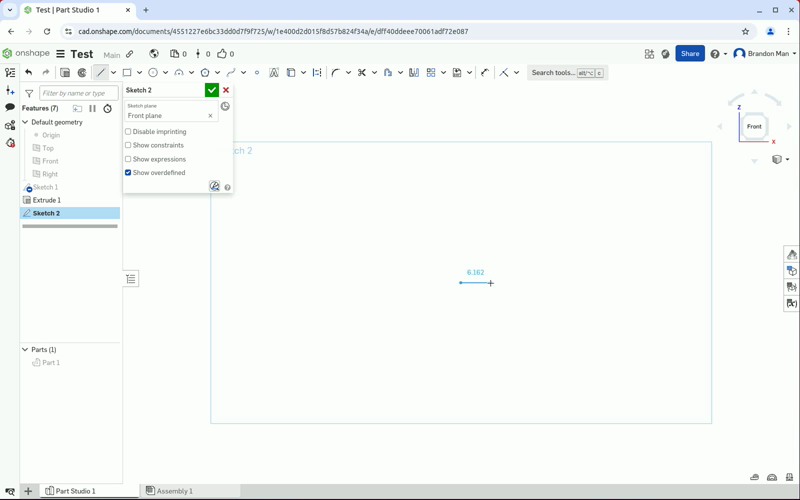
mouse_move(517, 282)
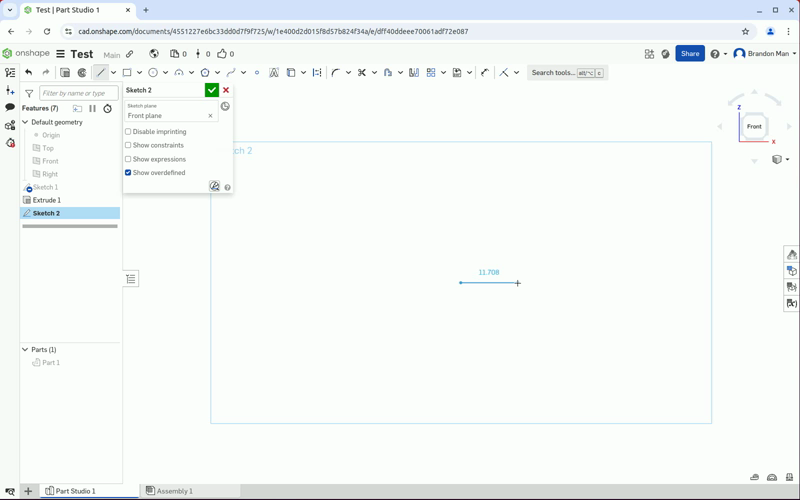
click(517, 282)
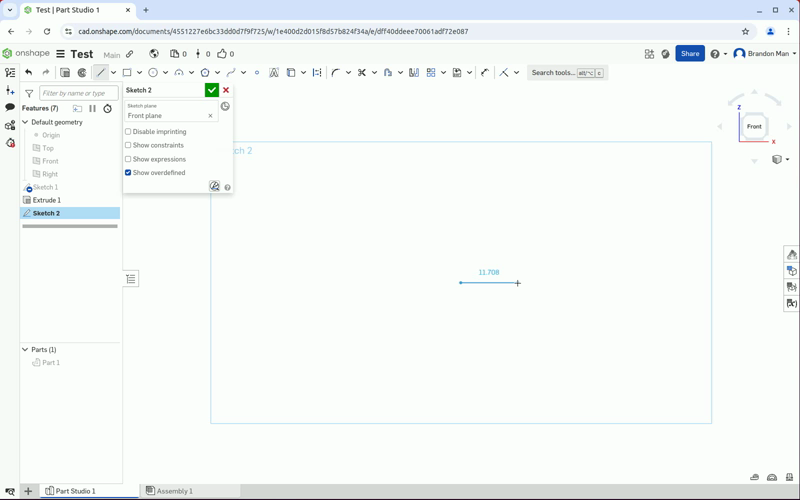
key_up(shift)
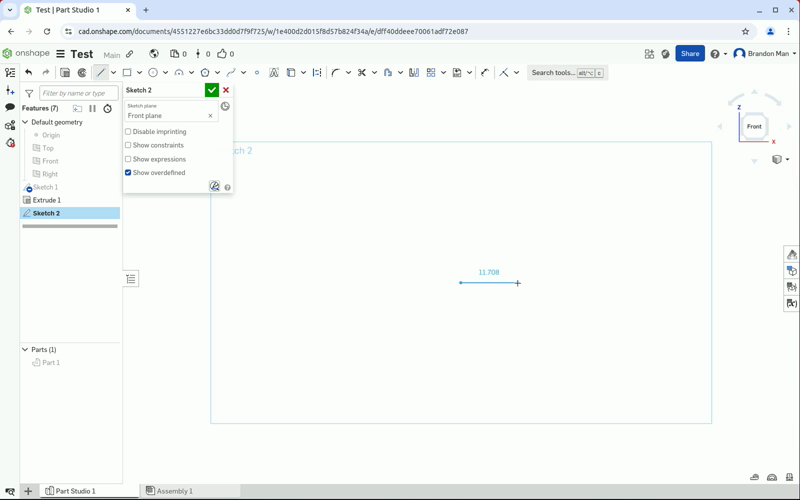
key_down(shift)
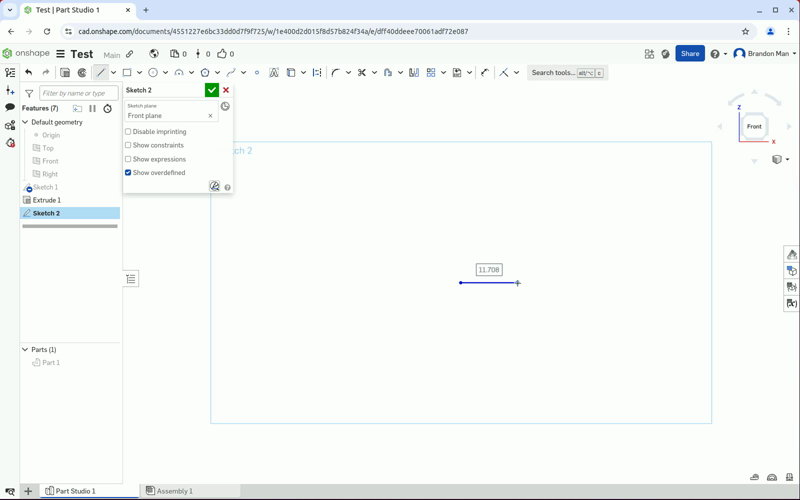
mouse_move(547, 282)
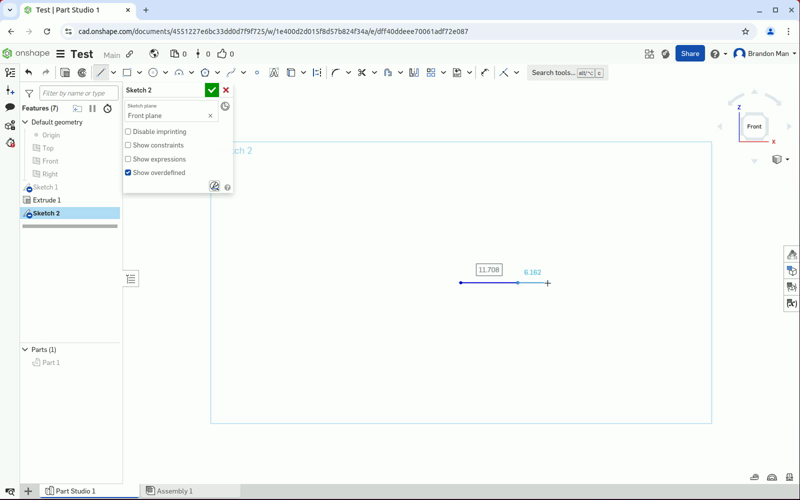
mouse_move(517, 240)
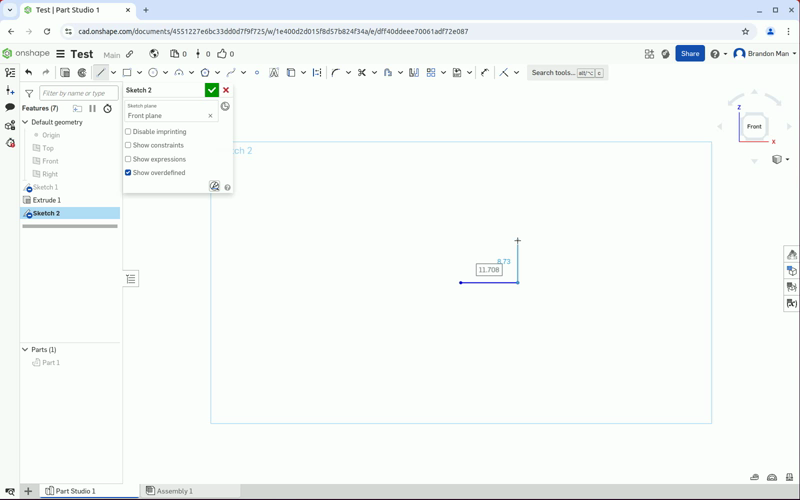
click(517, 240)
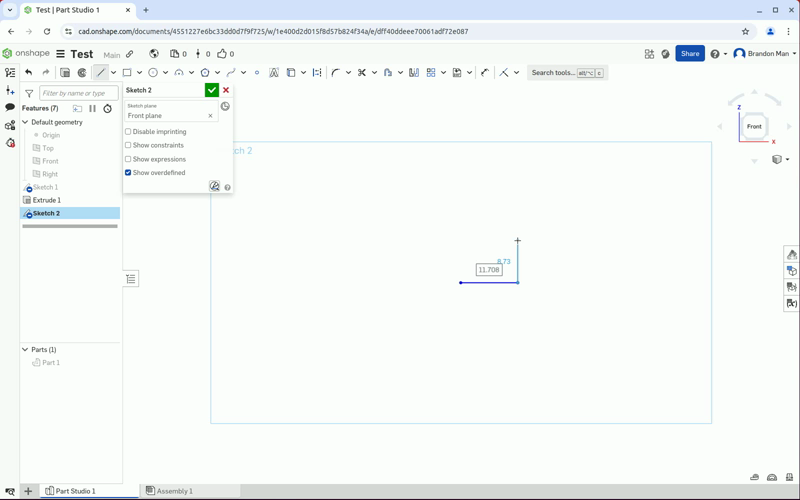
key_up(shift)
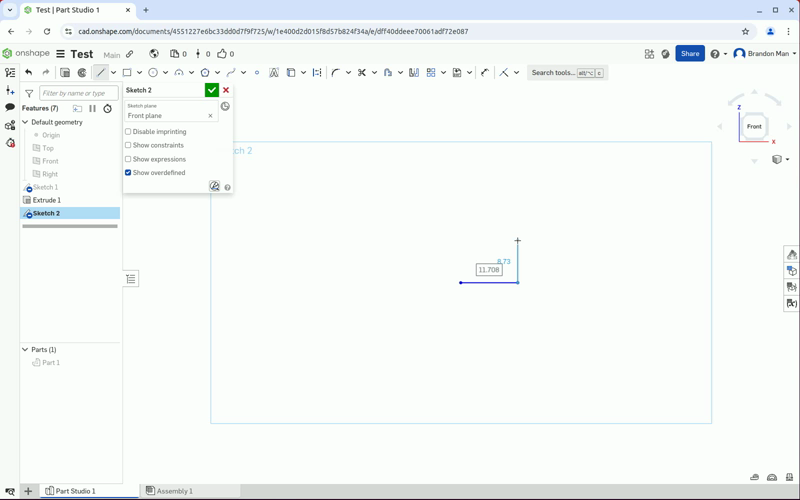
key_down(shift)
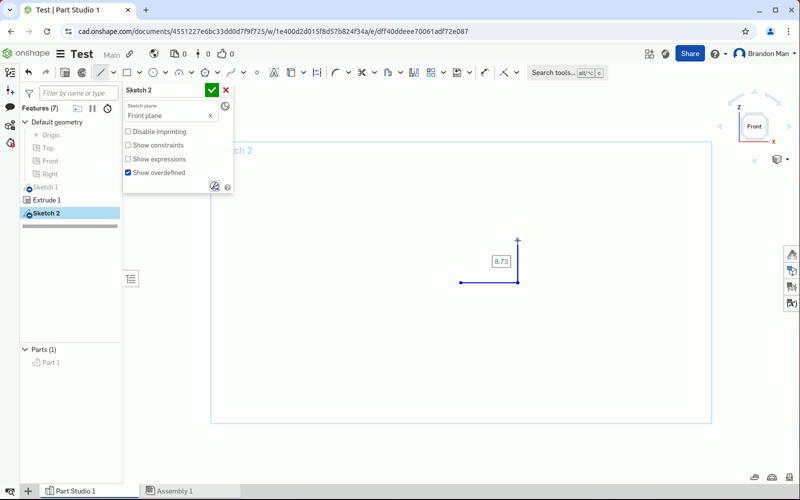
mouse_move(547, 240)
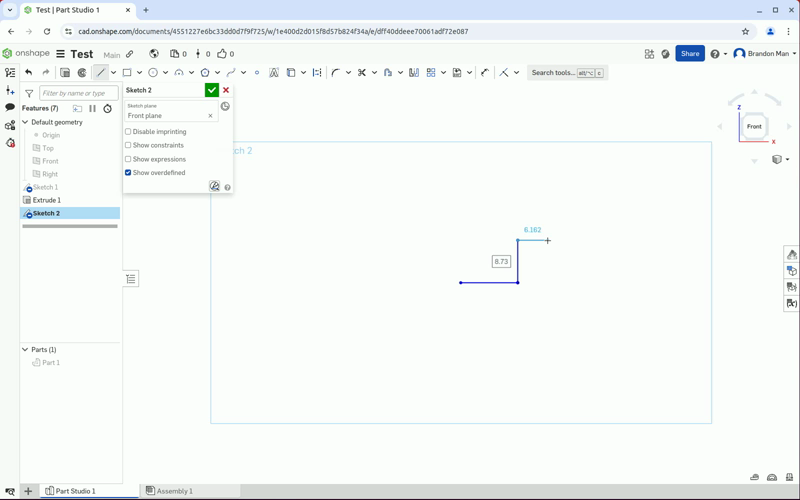
mouse_move(460, 240)
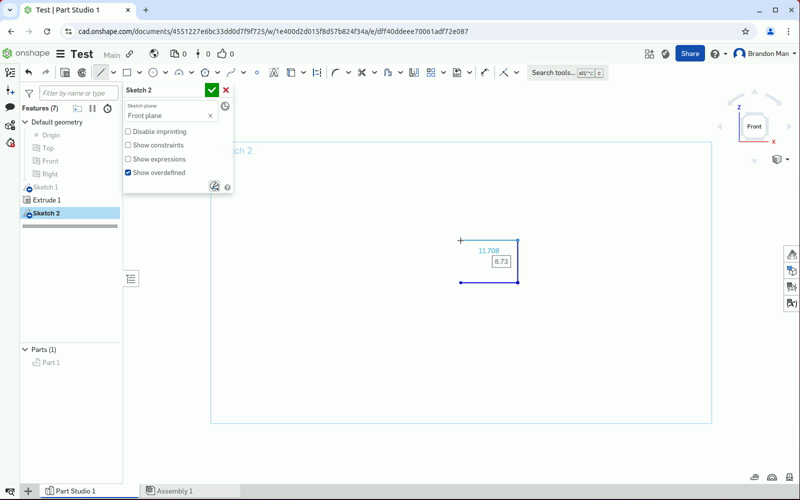
click(460, 240)
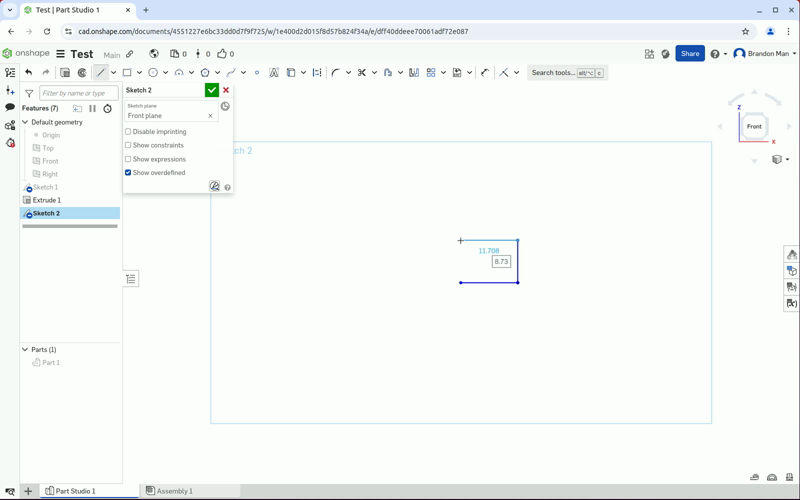
key_up(shift)
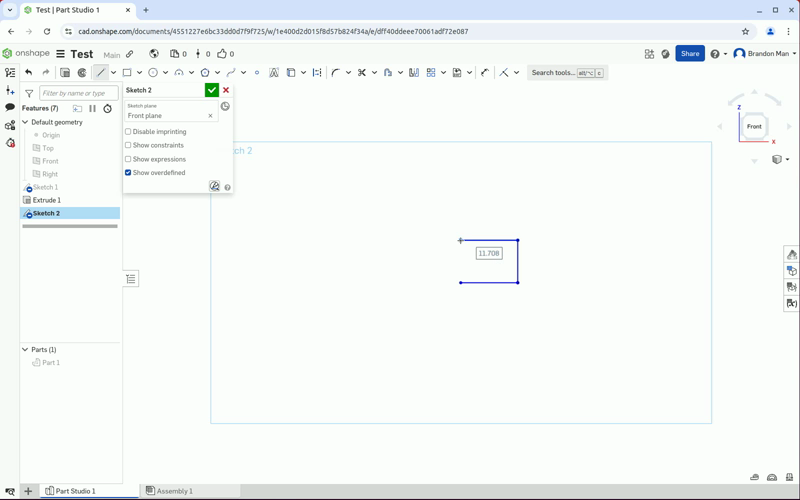
mouse_move(490, 240)
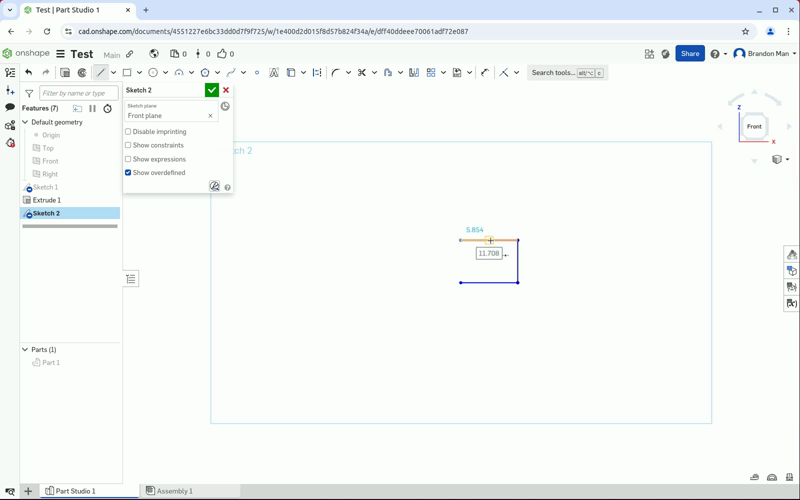
key_down(shift)
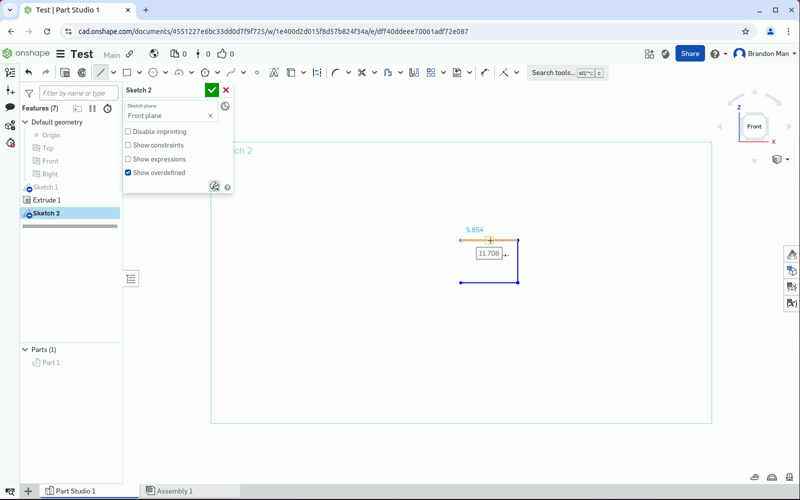
mouse_move(460, 282)
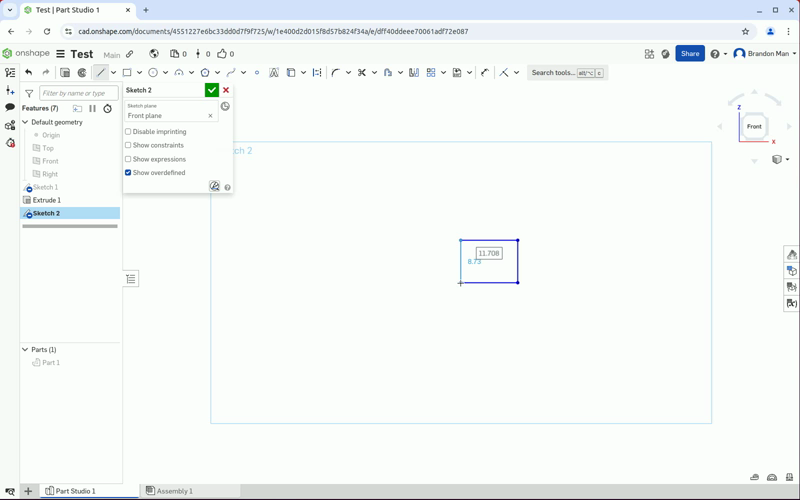
key_up(shift)
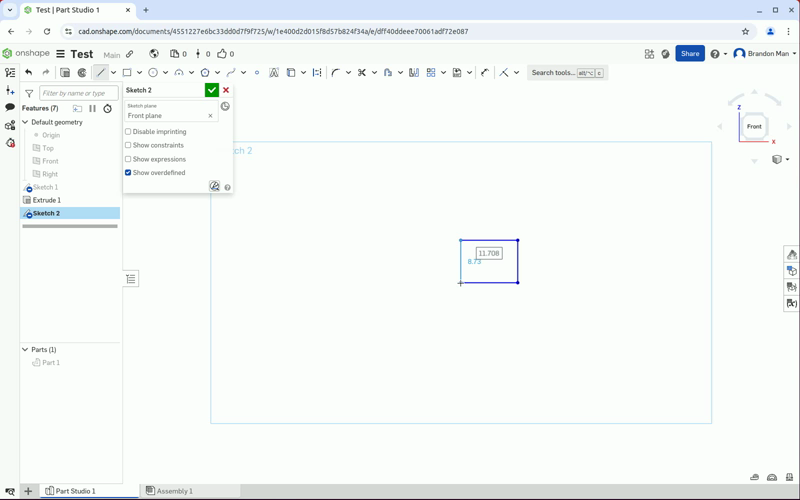
click(460, 282)
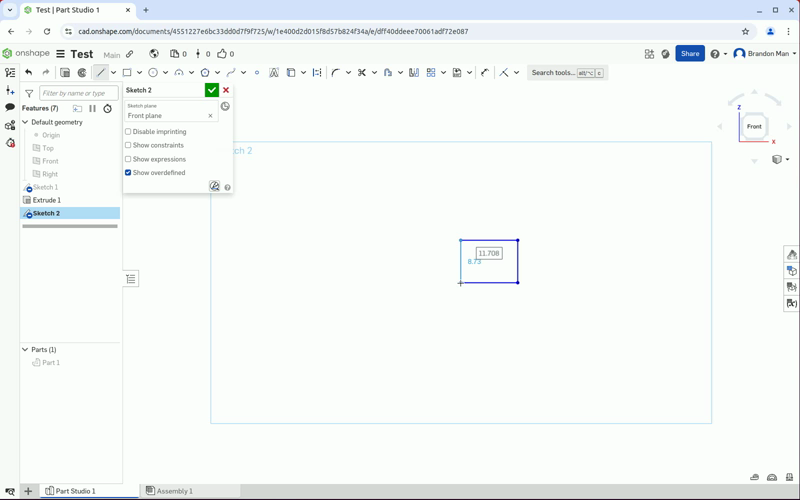
key(esc)
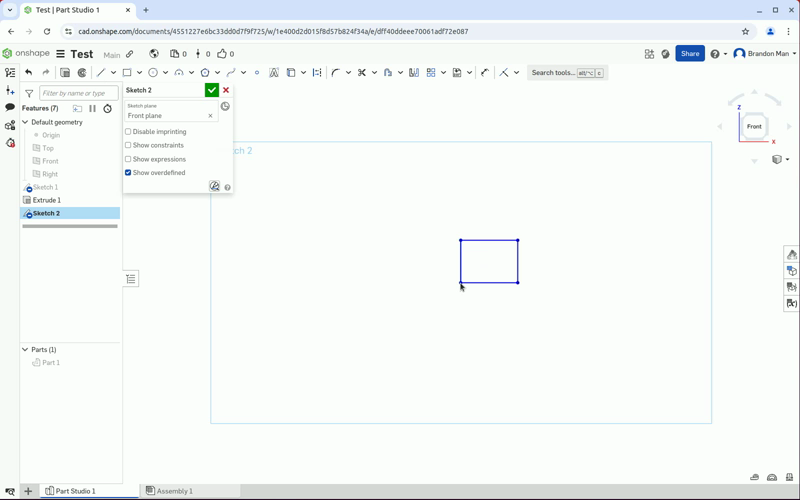
mouse_move(471, 244)
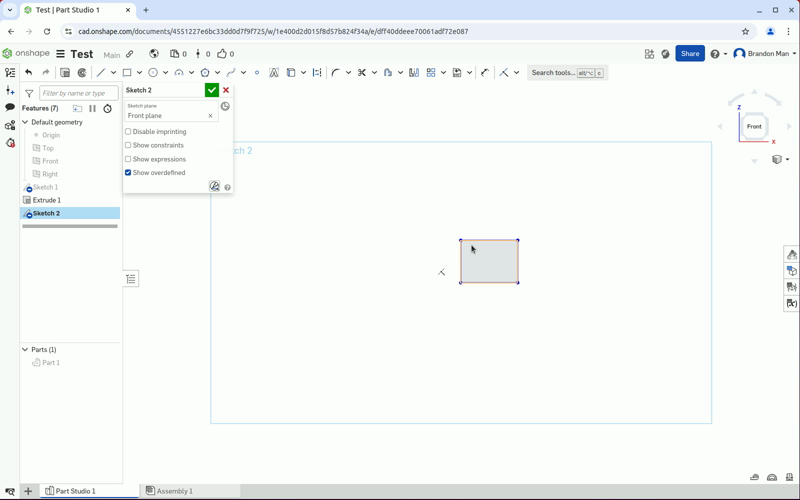
click(471, 244)
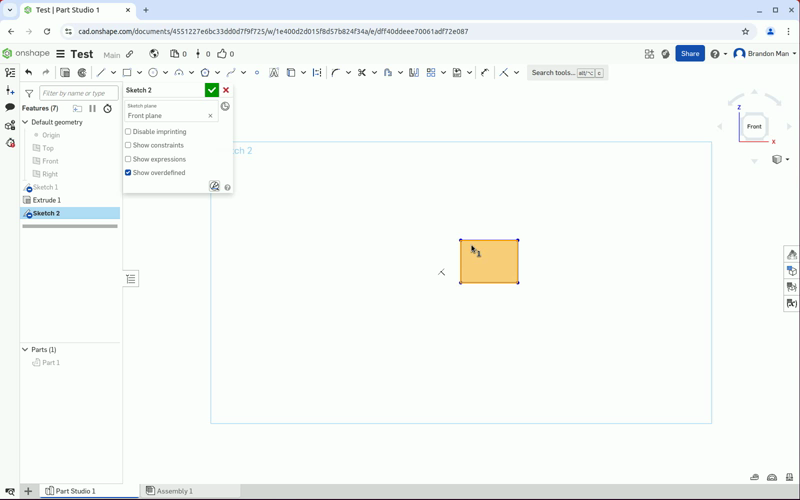
mouse_move(73, 352)
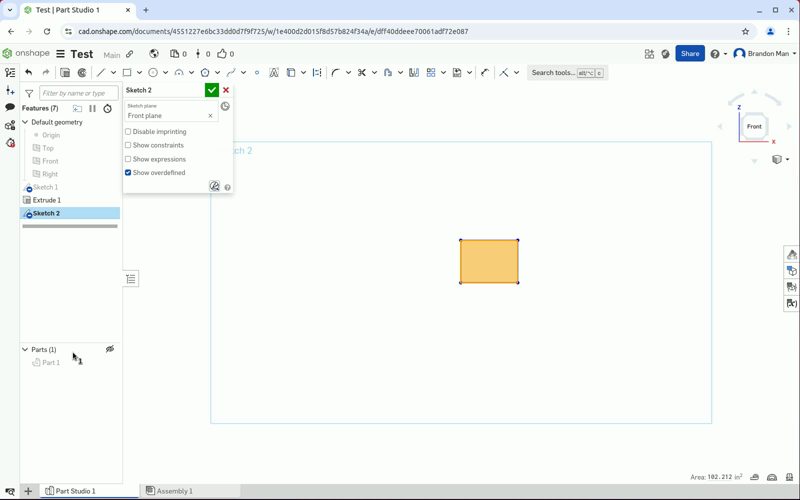
key(shift+y)
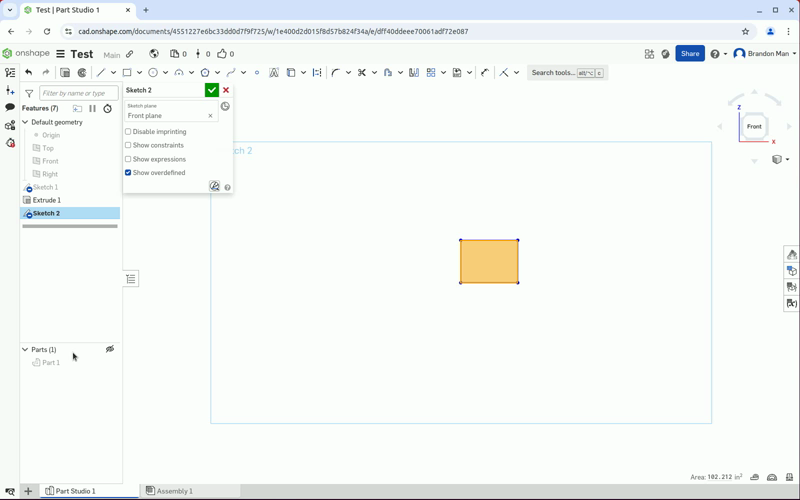
key(shift+e)
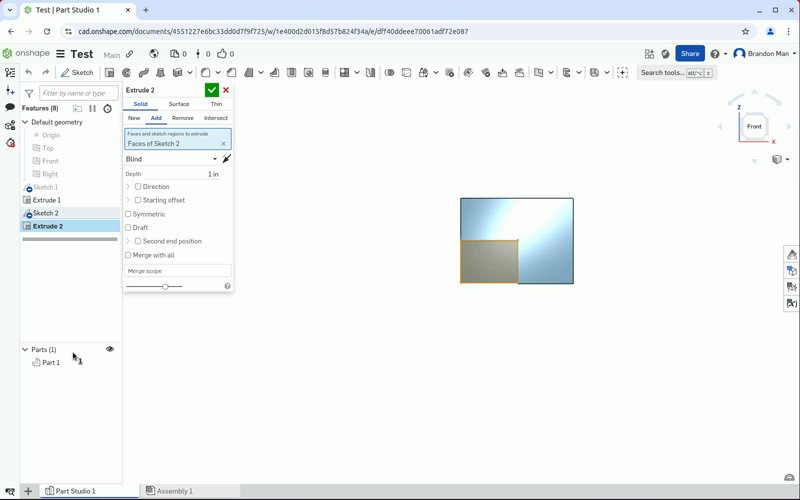
mouse_move(143, 106)
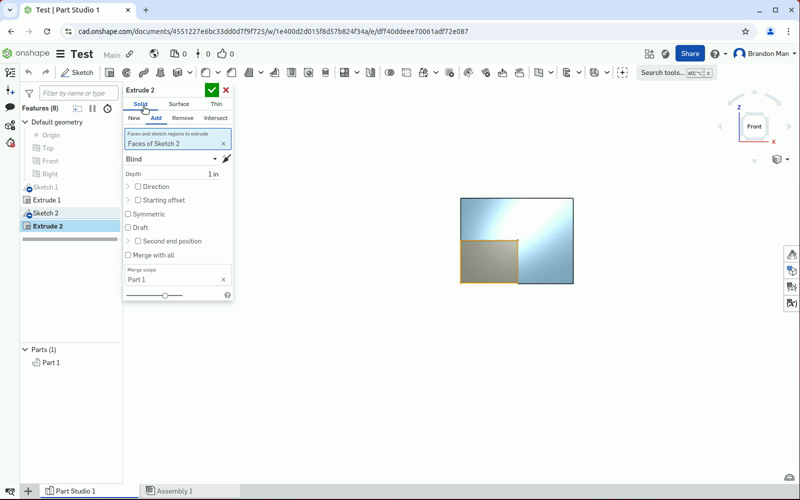
click(143, 106)
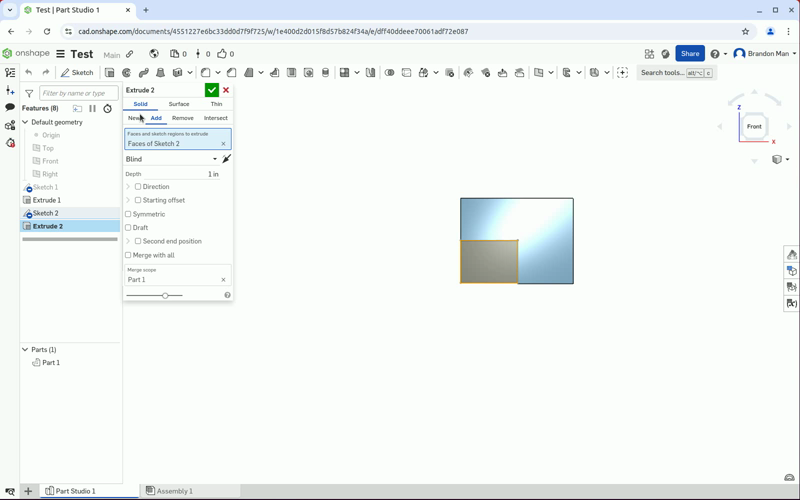
mouse_move(137, 120)
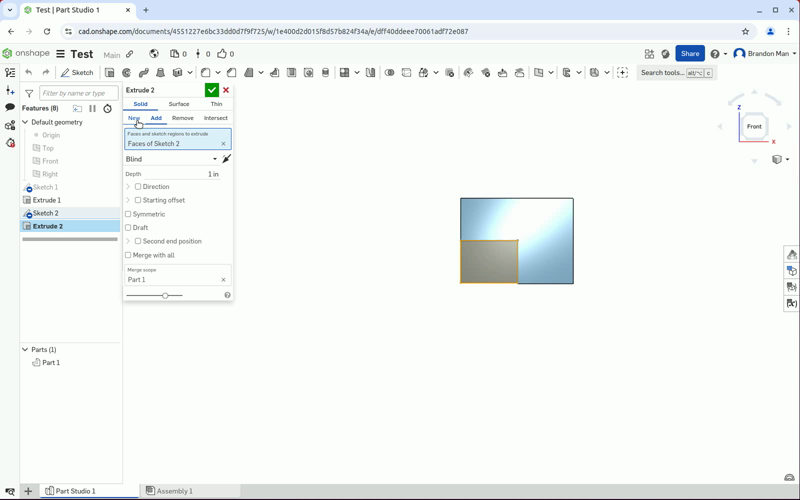
click(137, 120)
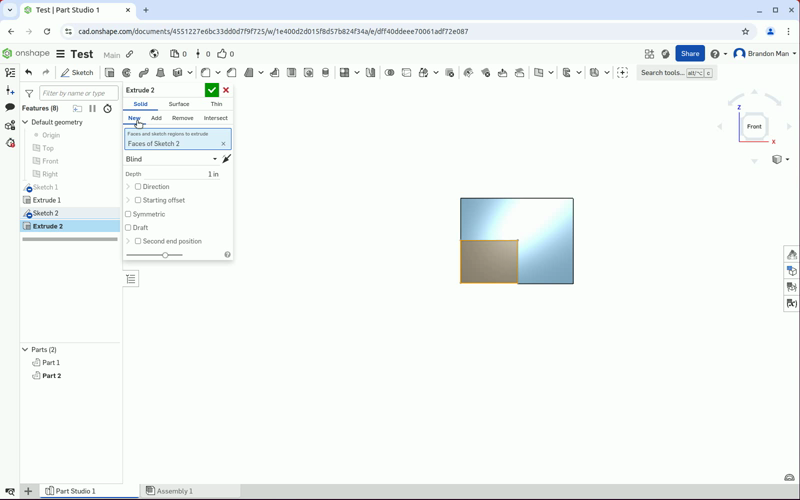
key(tab, 4)
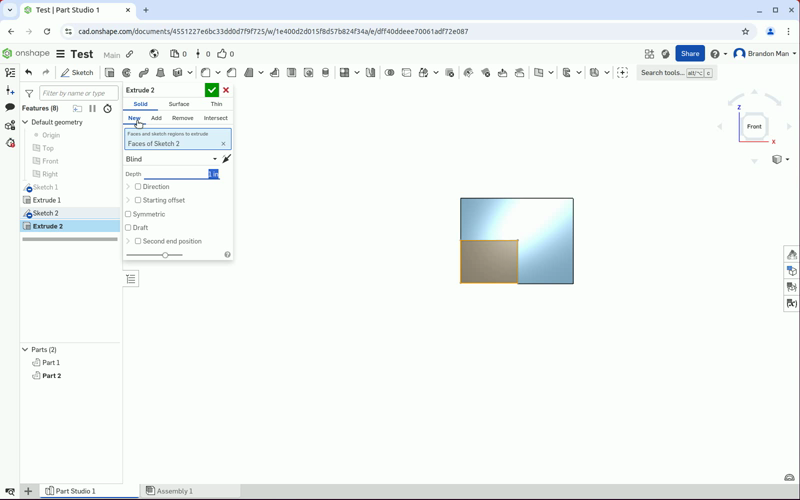
text(8.666)
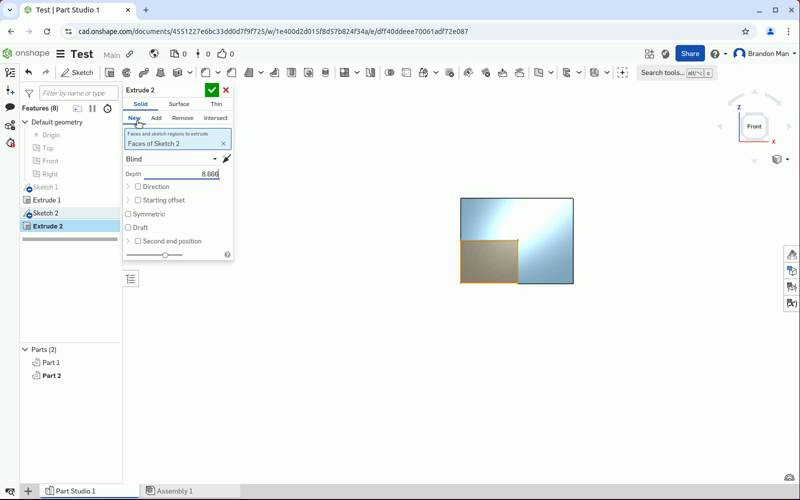
key(enter)
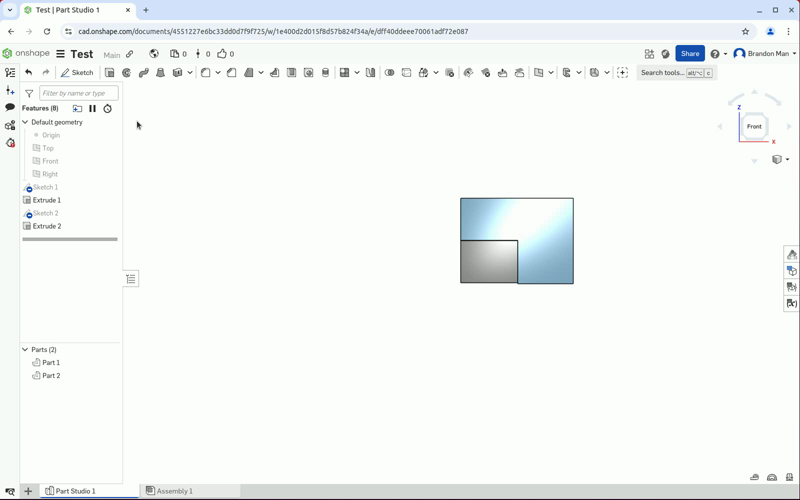
key(shift+h)
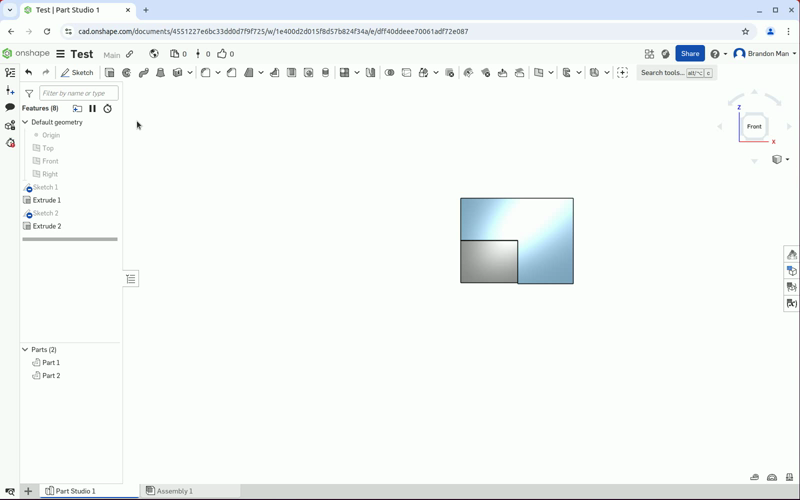
key(shift+h)
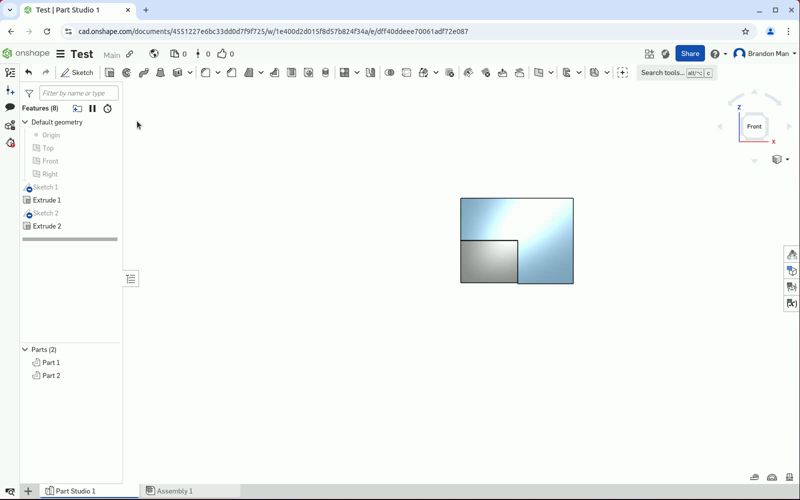
mouse_move(73, 189)
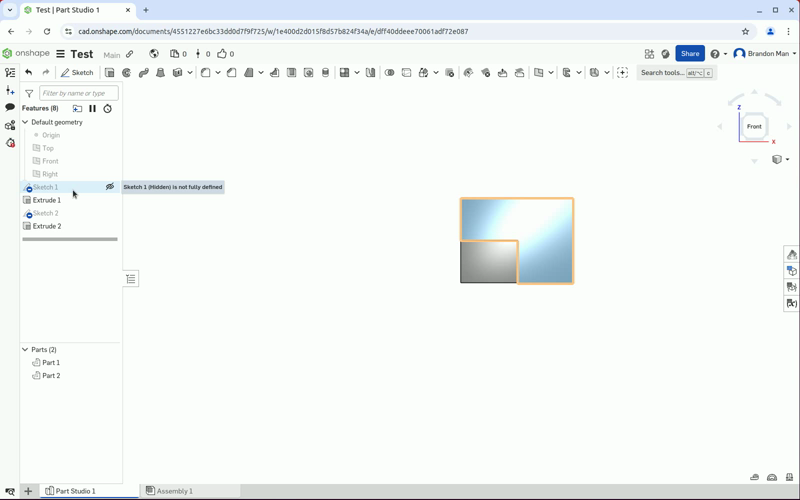
click(73, 189)
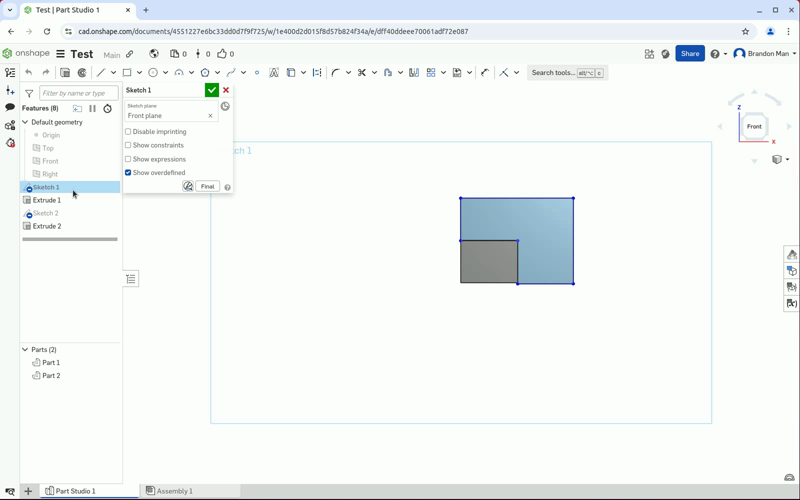
mouse_move(229, 92)
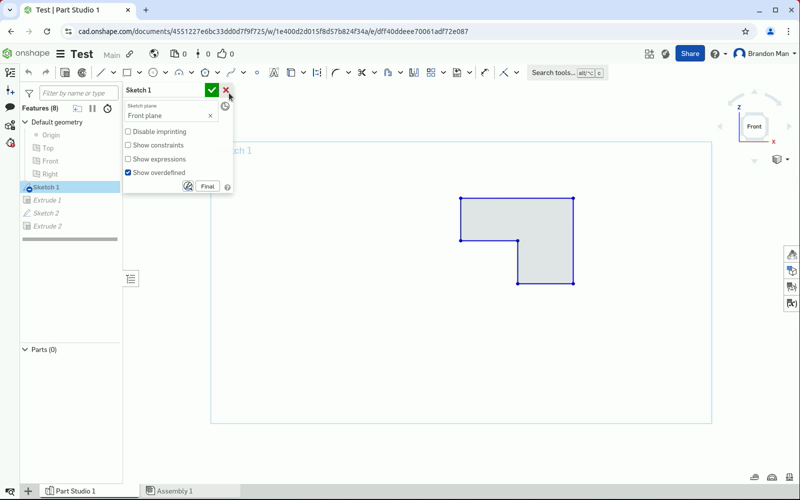
click(229, 92)
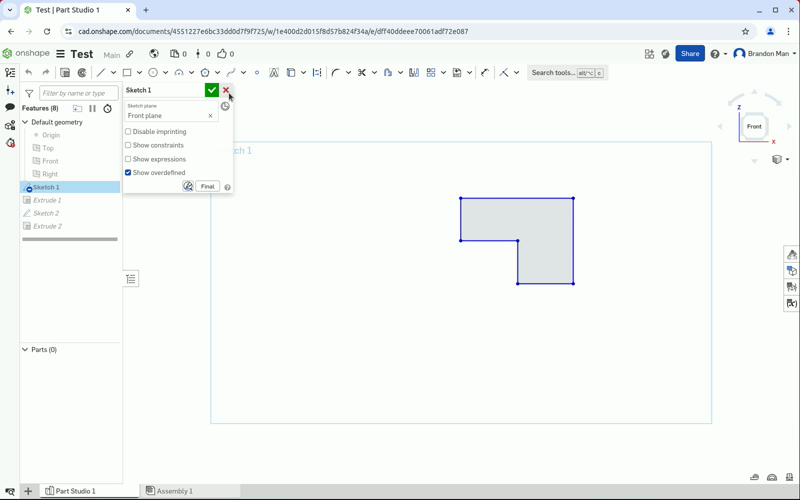
key(shift+s)
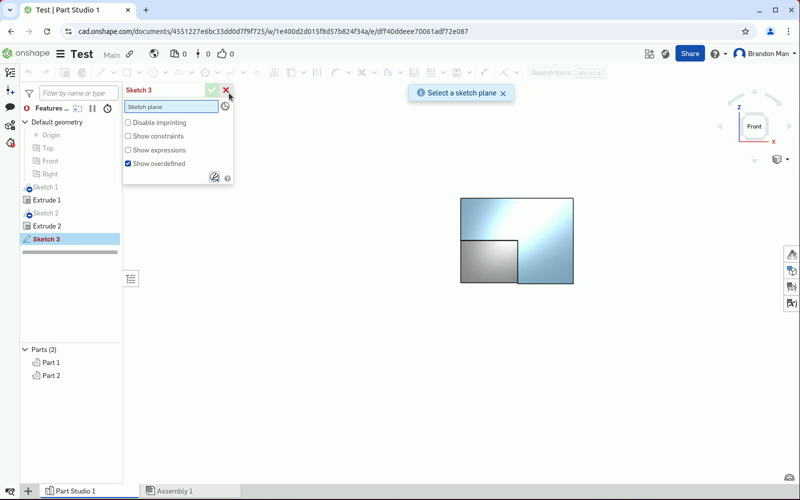
mouse_move(73, 163)
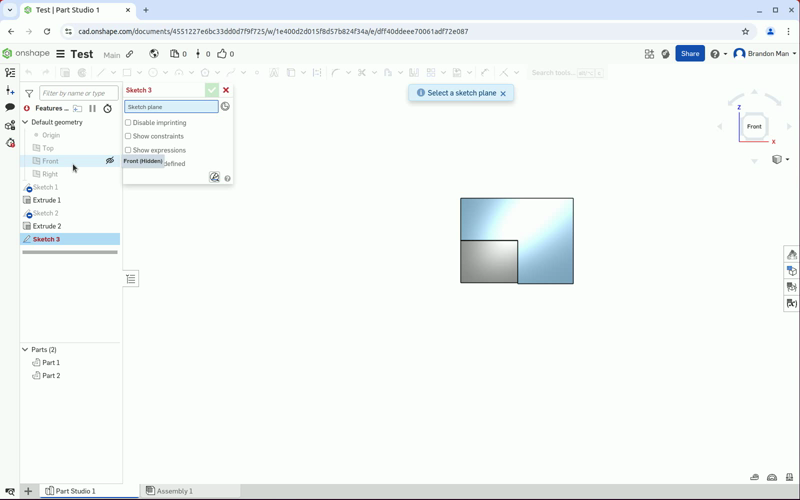
click(73, 163)
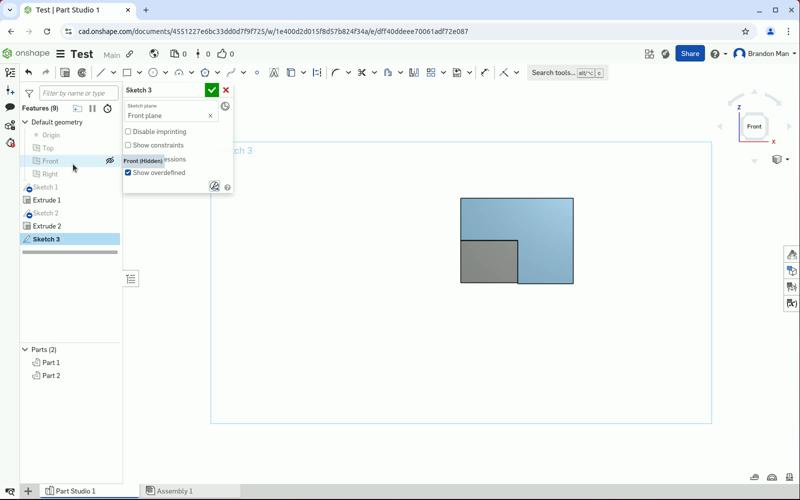
mouse_move(73, 352)
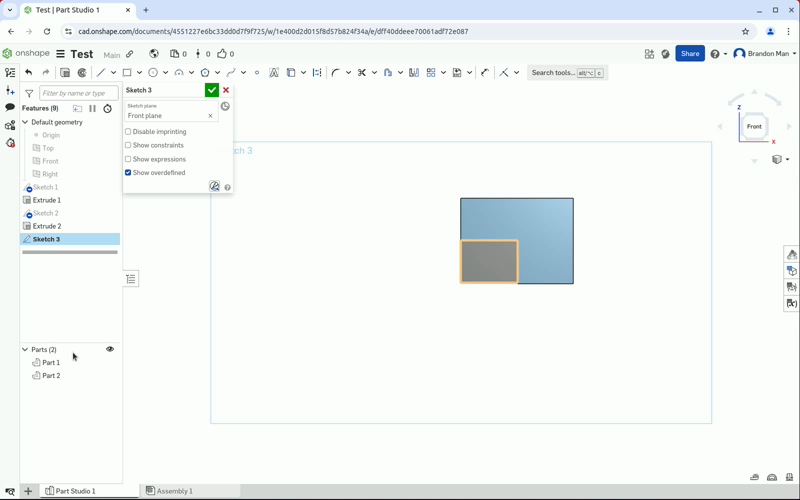
key(y)
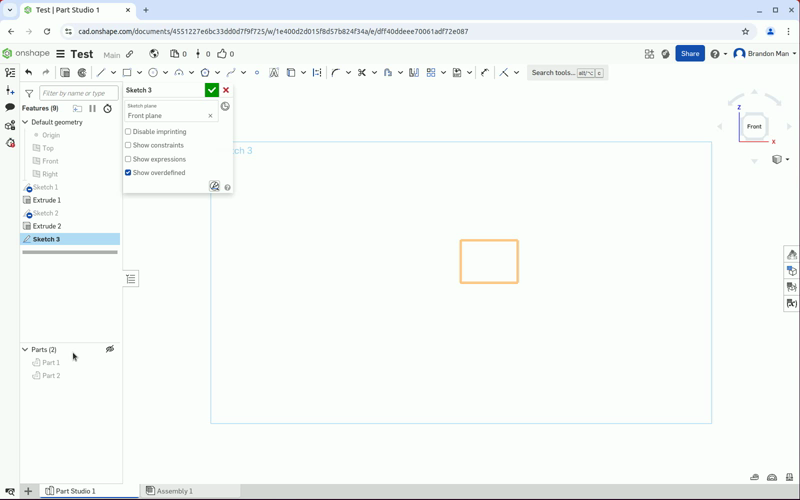
key(l)
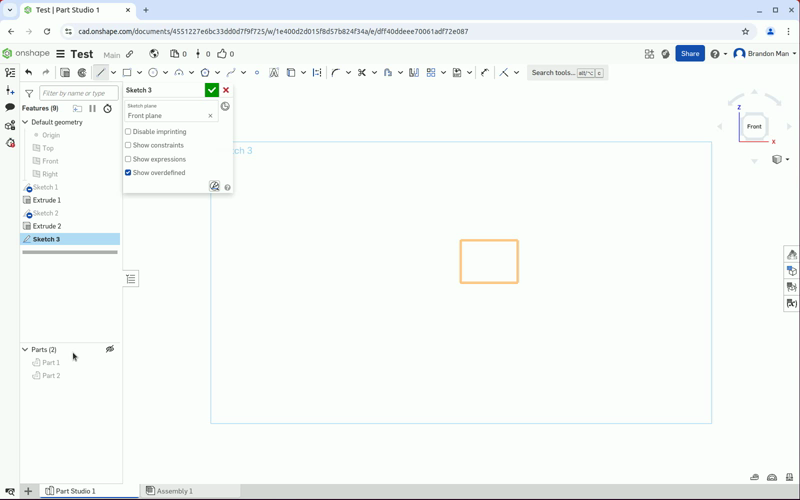
key_down(shift)
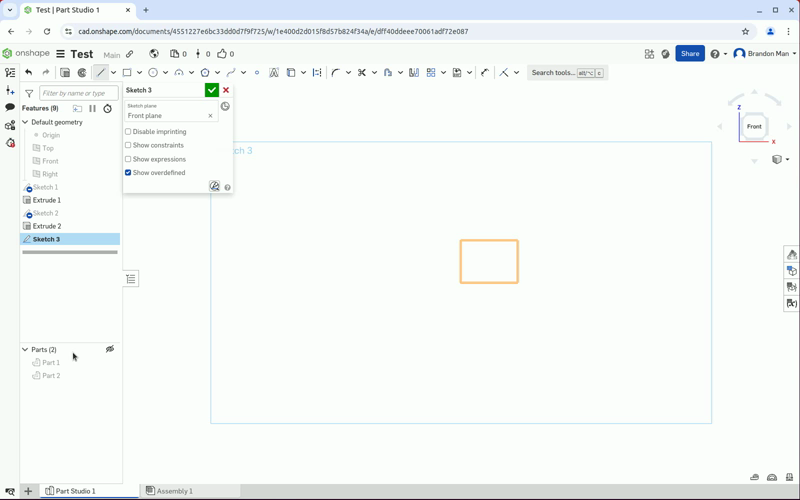
mouse_move(460, 282)
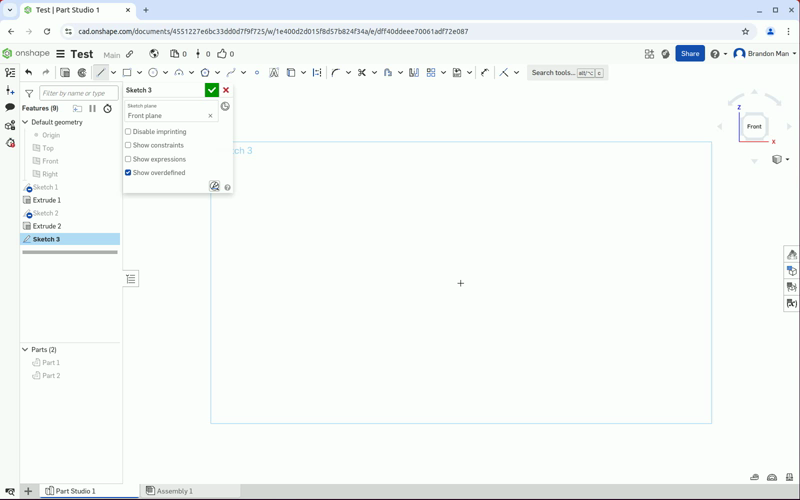
click(460, 282)
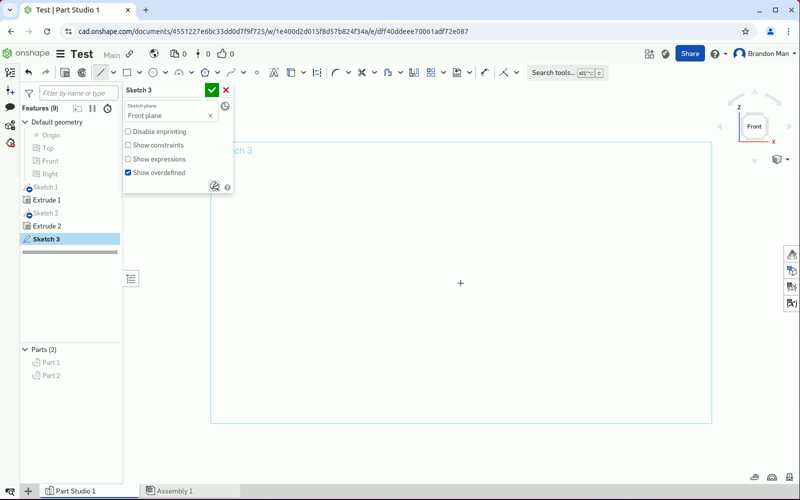
key_up(shift)
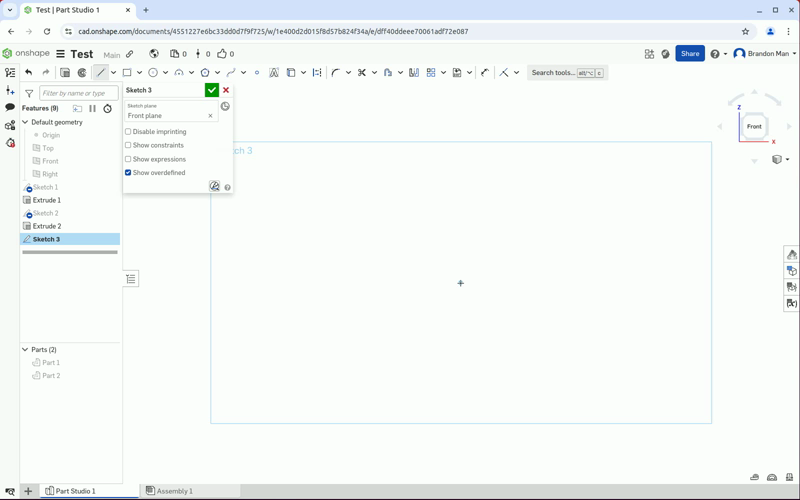
key_down(shift)
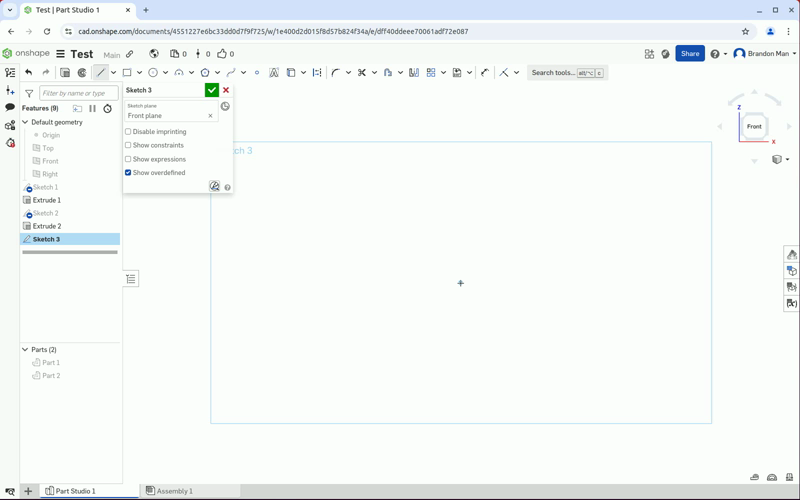
mouse_move(490, 282)
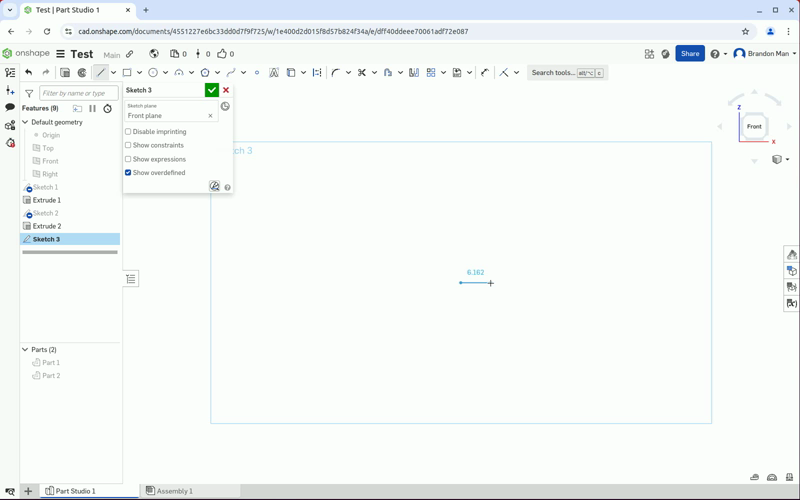
mouse_move(517, 282)
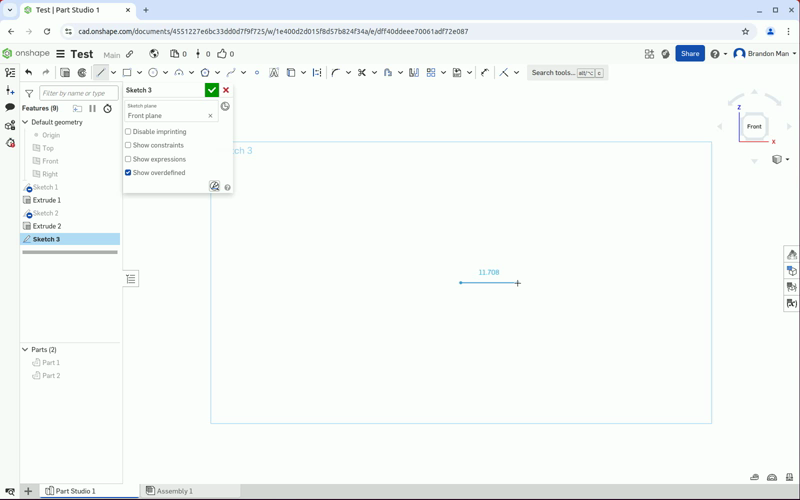
click(517, 282)
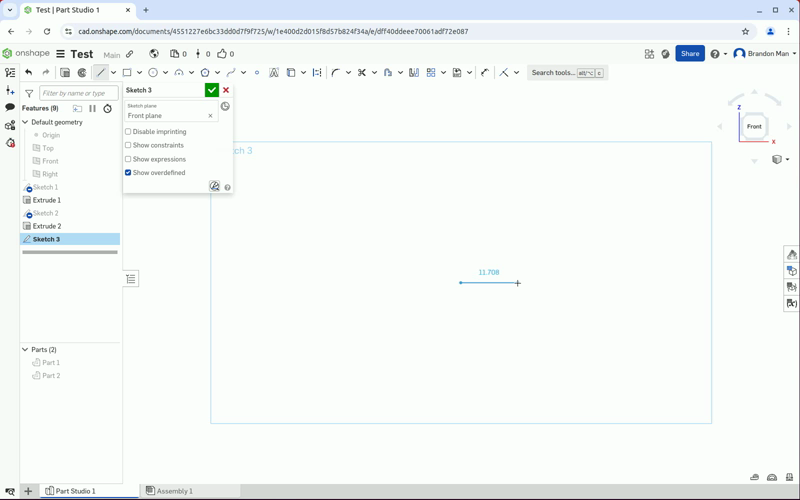
key_up(shift)
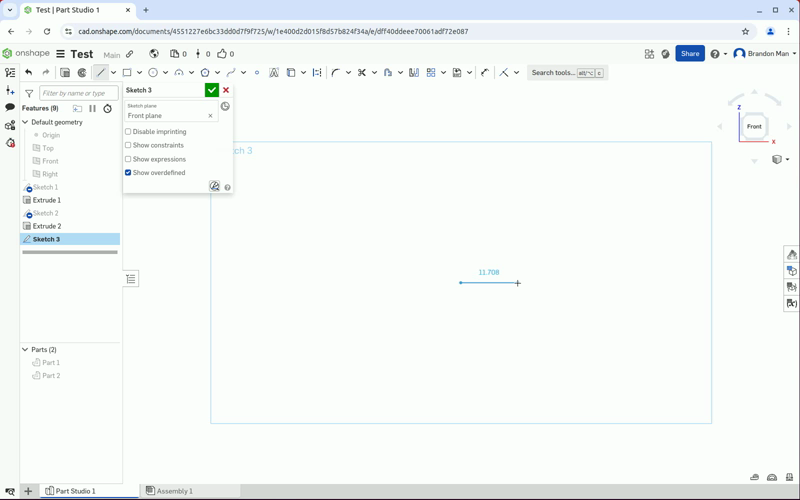
key_down(shift)
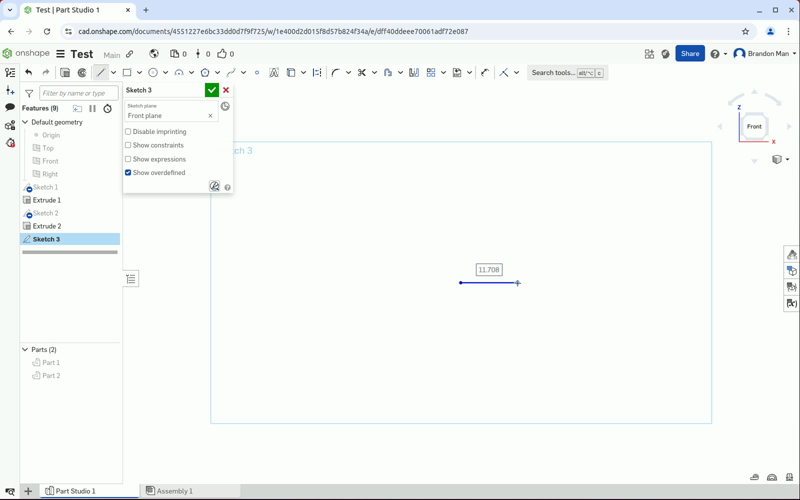
mouse_move(547, 282)
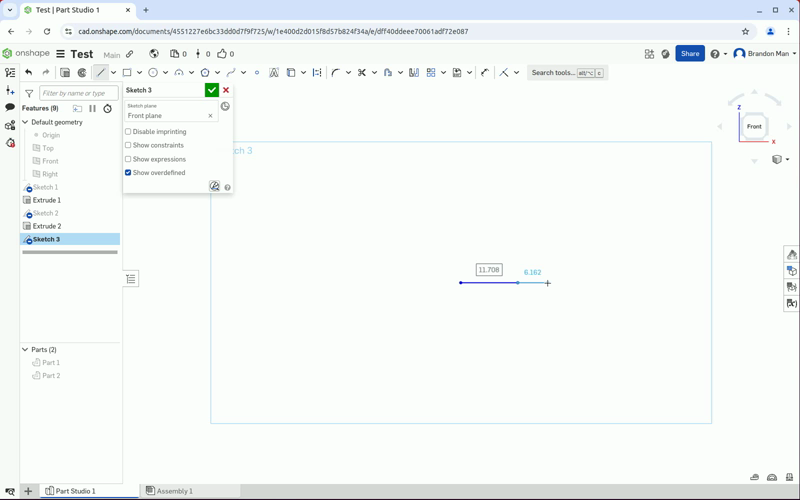
mouse_move(517, 240)
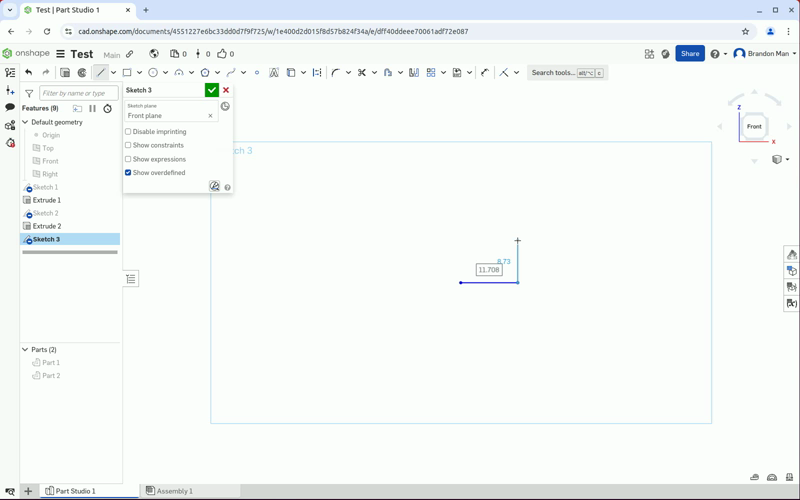
click(517, 240)
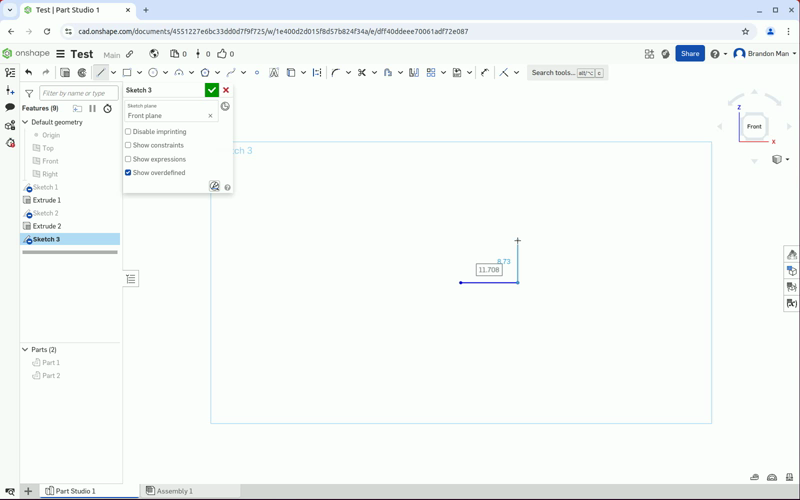
key_up(shift)
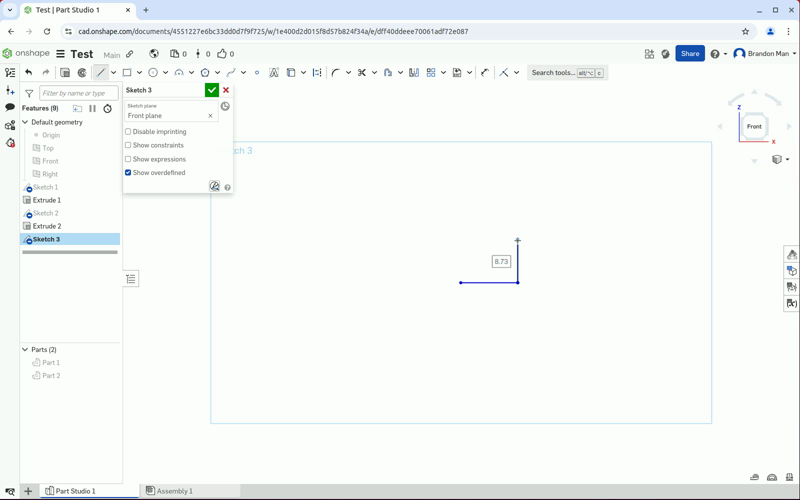
key_down(shift)
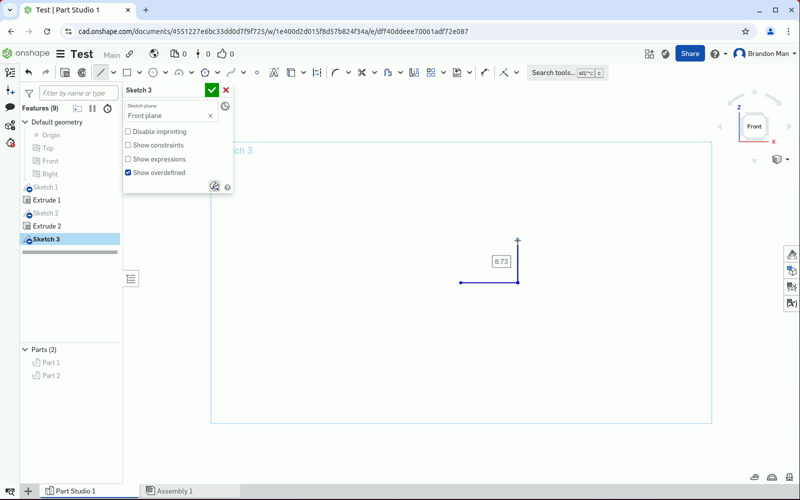
mouse_move(547, 240)
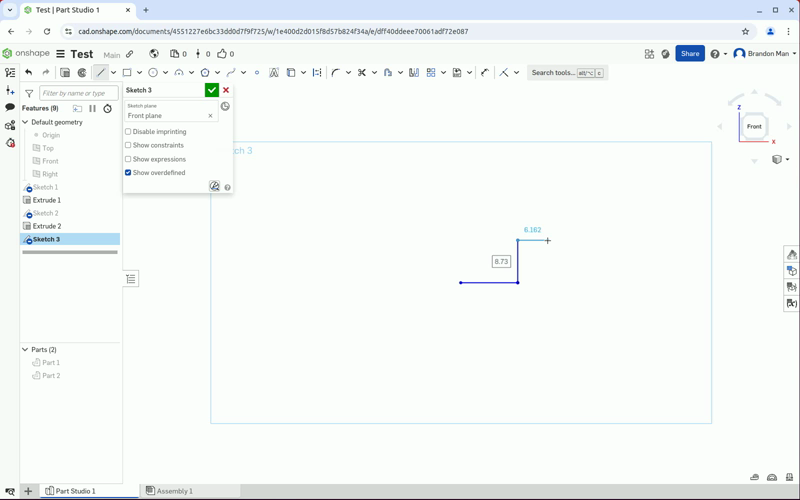
mouse_move(460, 240)
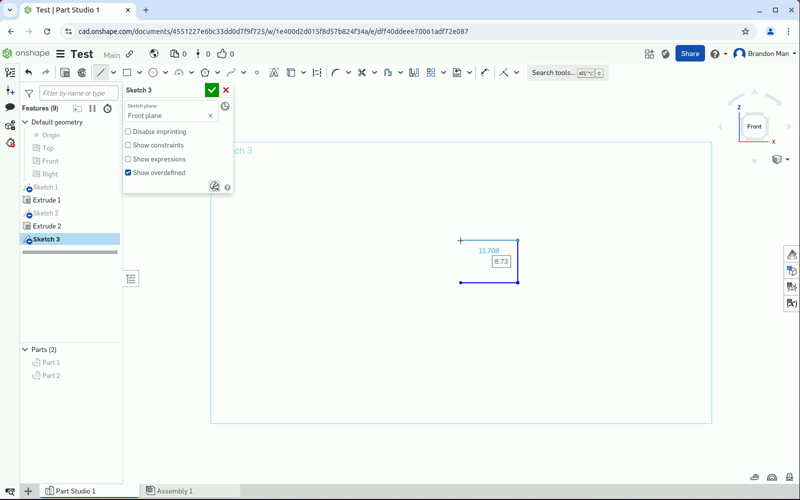
click(460, 240)
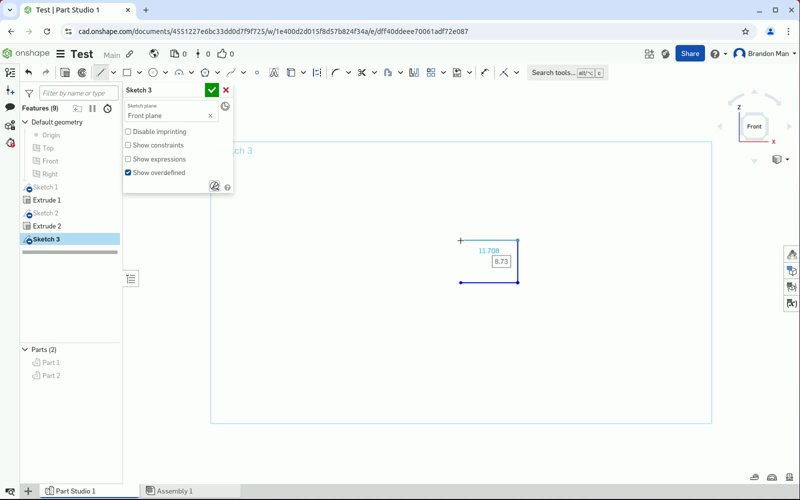
key_up(shift)
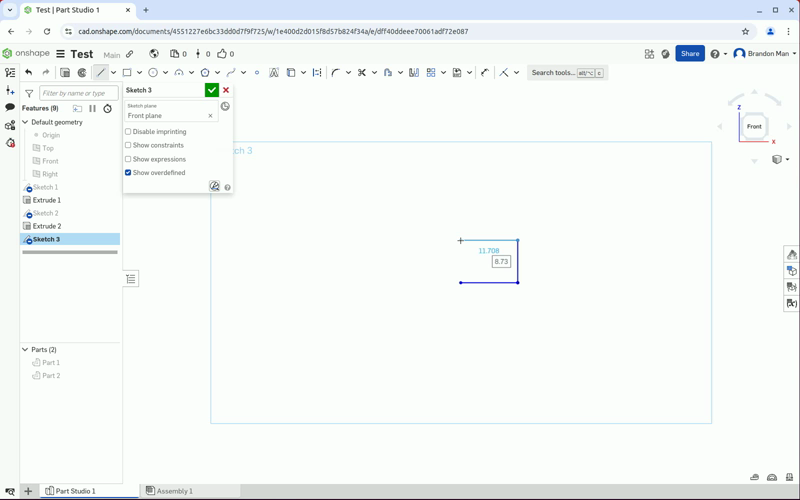
mouse_move(490, 240)
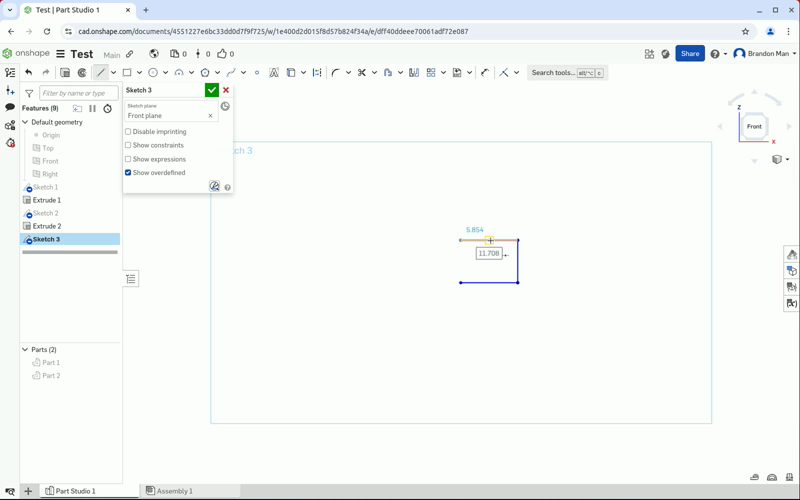
key_down(shift)
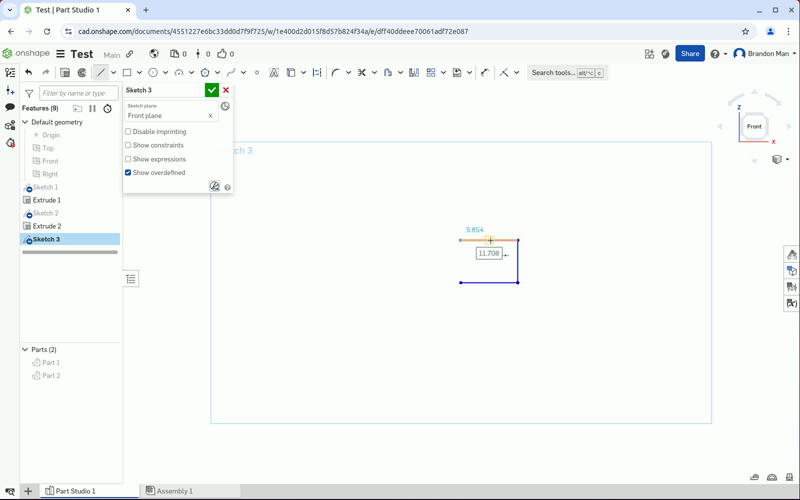
mouse_move(460, 282)
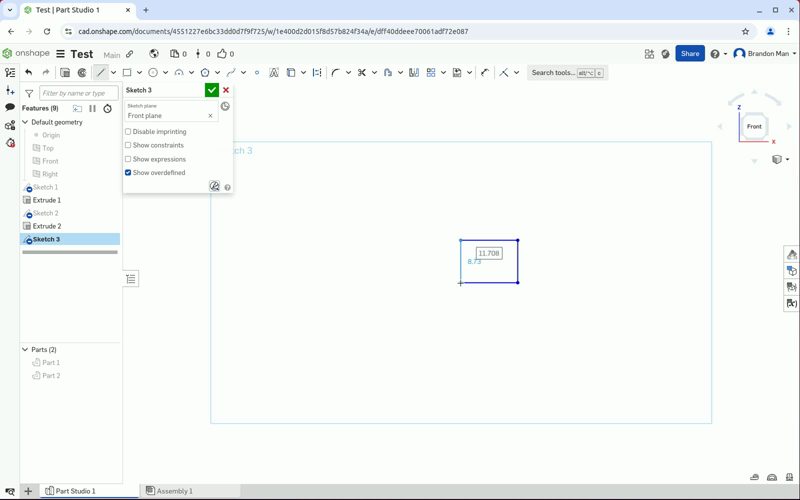
key_up(shift)
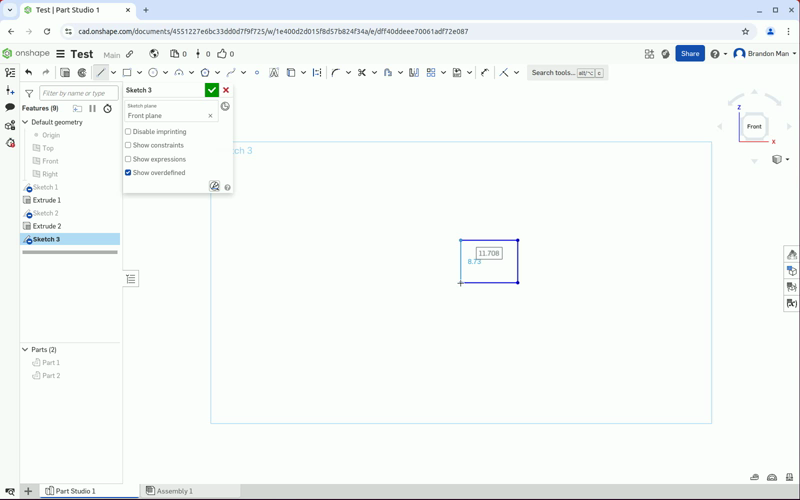
click(460, 282)
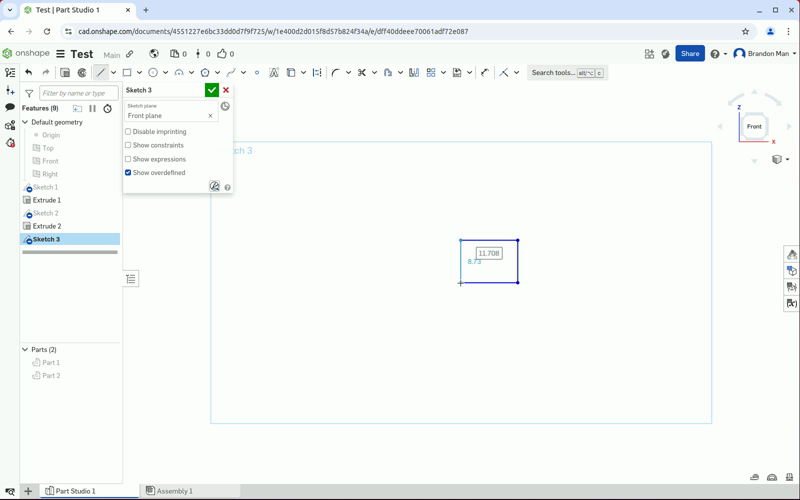
key(esc)
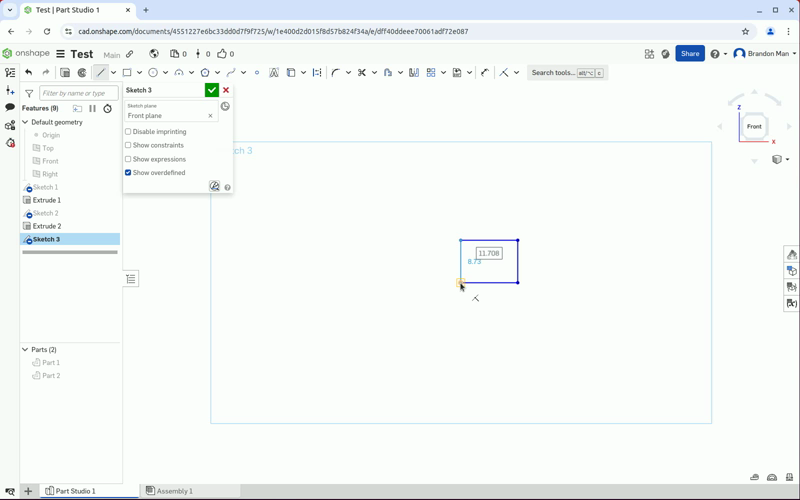
mouse_move(483, 257)
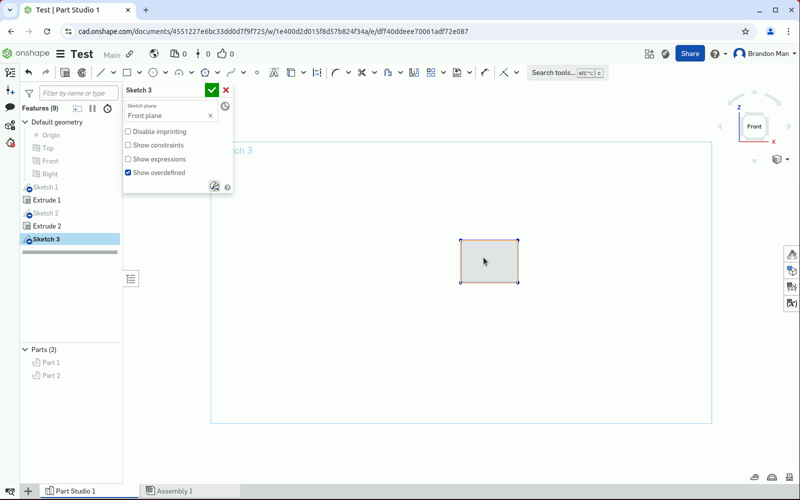
click(483, 257)
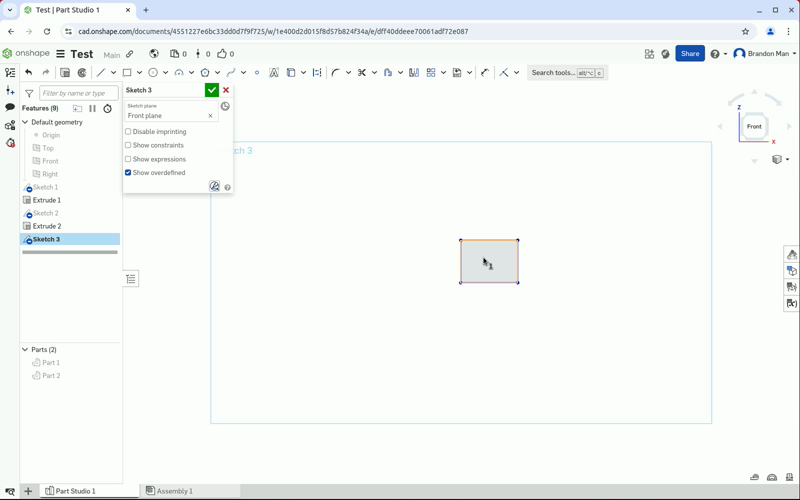
mouse_move(73, 352)
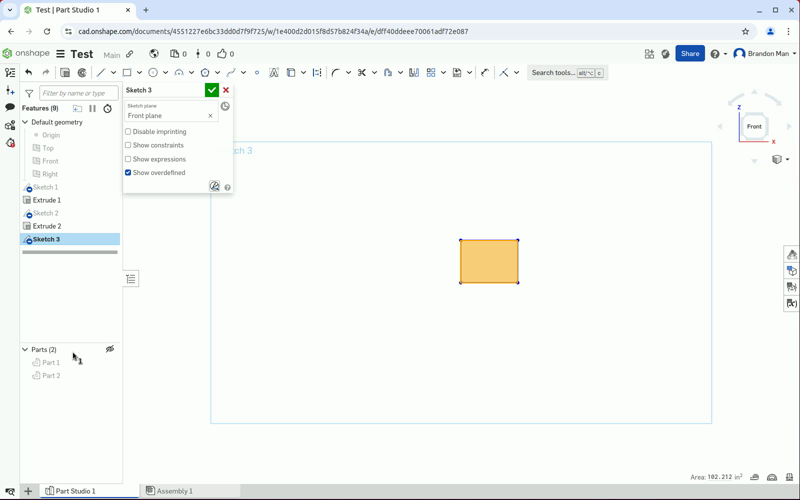
key(shift+y)
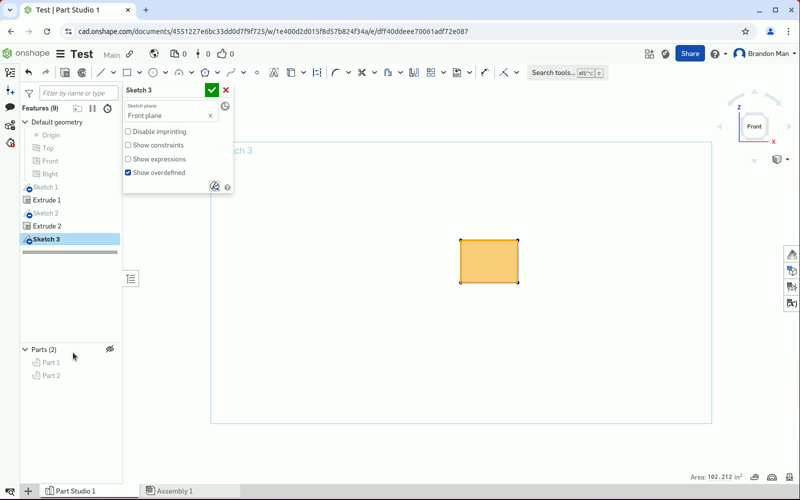
key(shift+e)
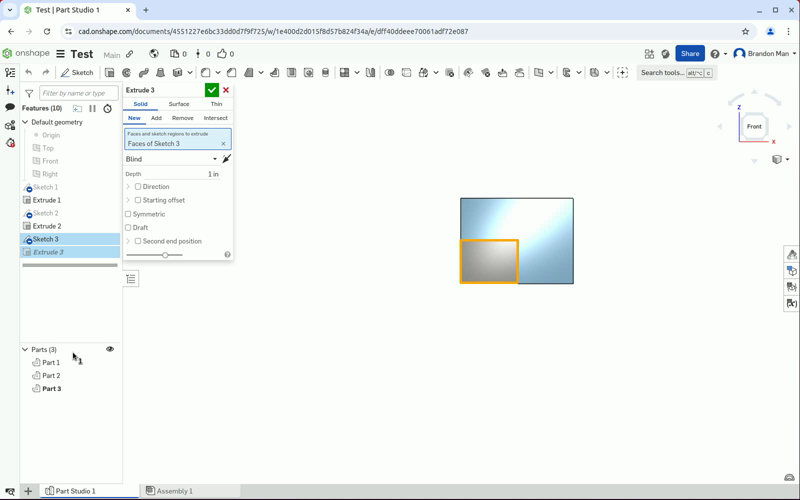
mouse_move(143, 106)
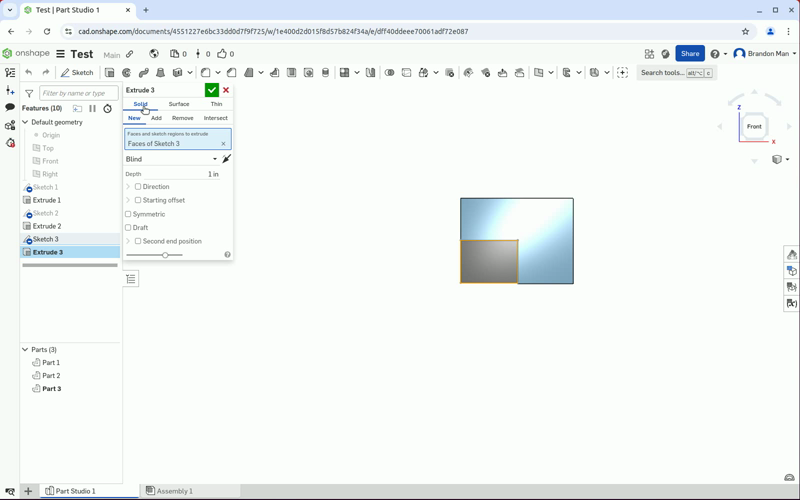
click(143, 106)
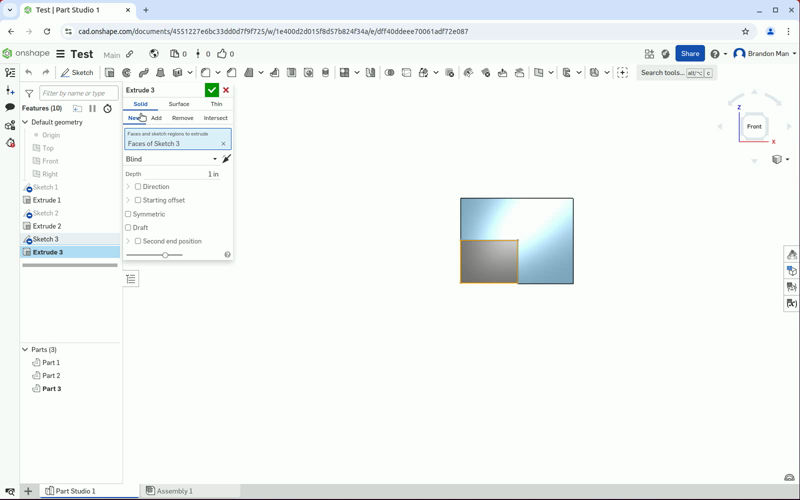
mouse_move(137, 120)
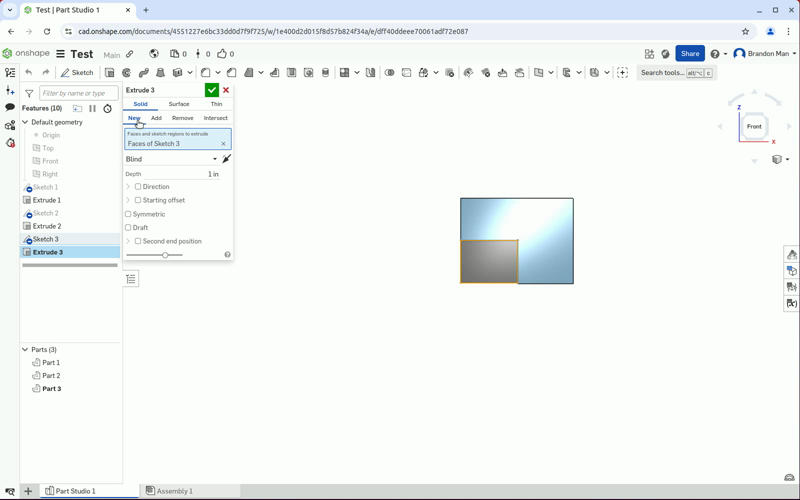
click(137, 120)
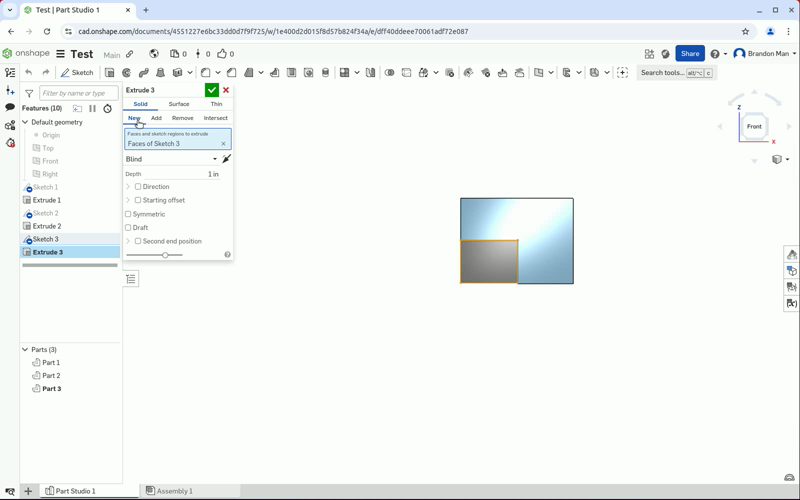
key(tab, 4)
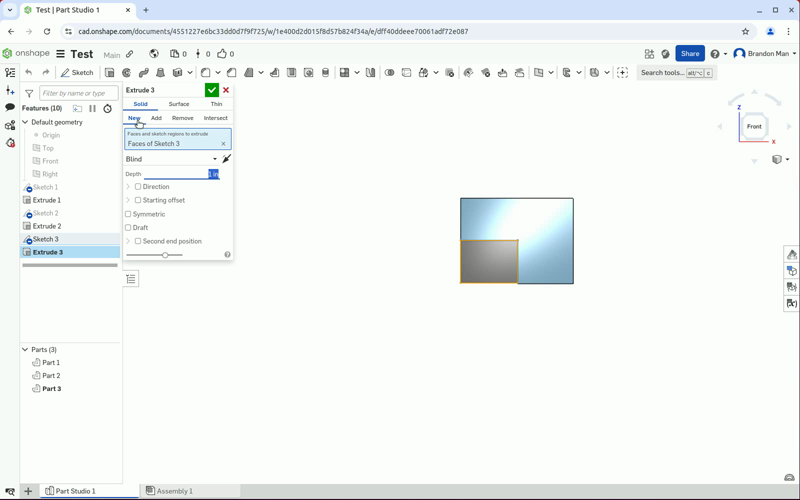
text(17.331)
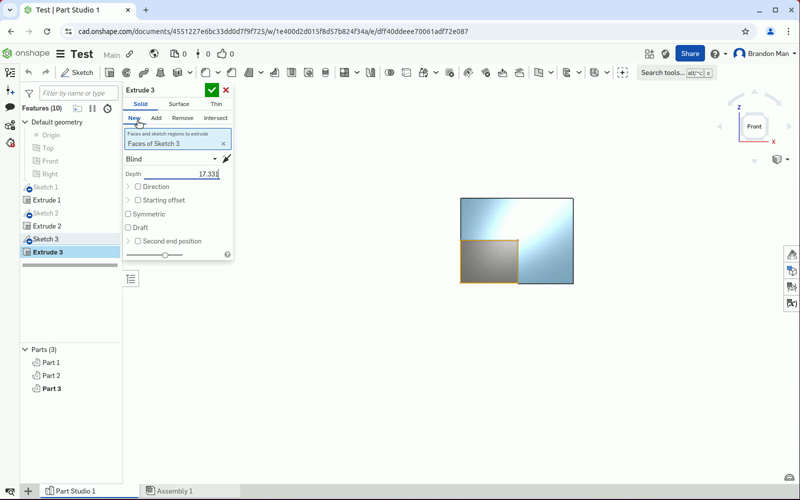
key(enter)
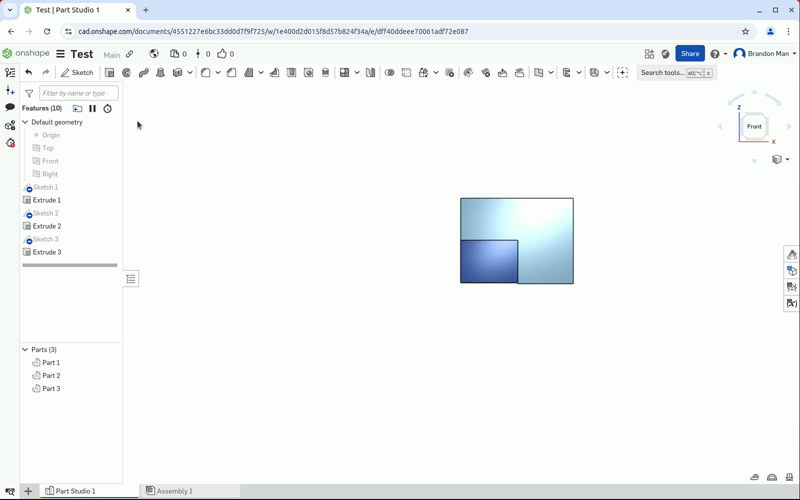
key(shift+h)
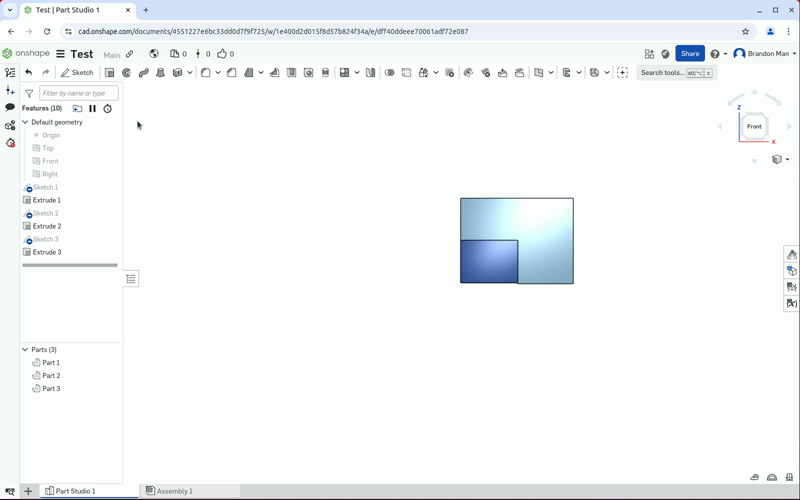
key(shift+h)
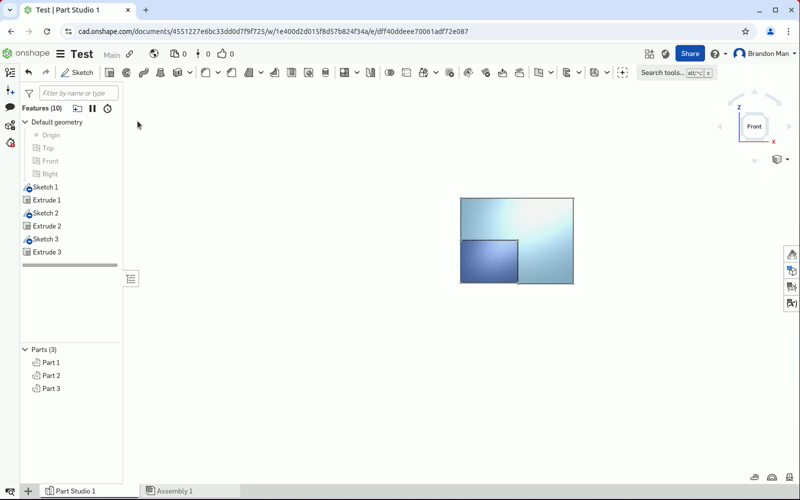
key(shift+7)
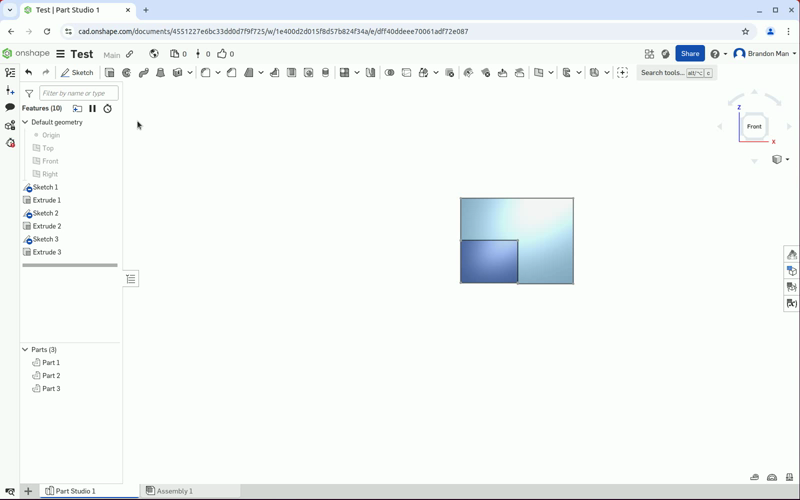
key(left, 2)
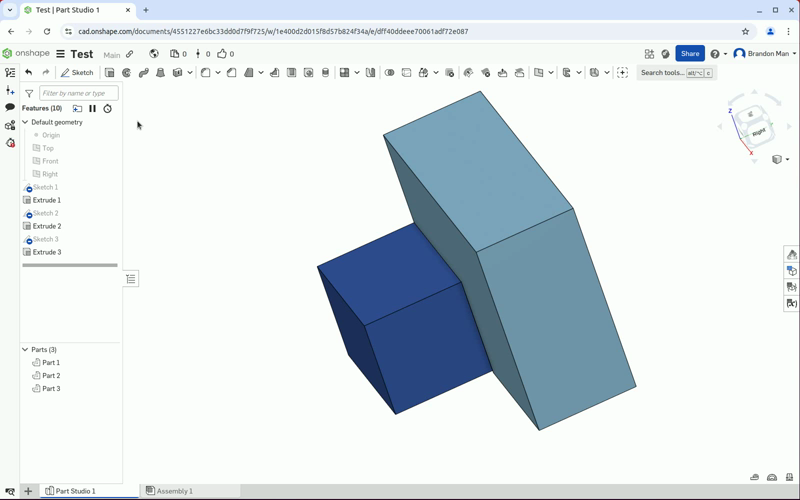
key(down, 2)
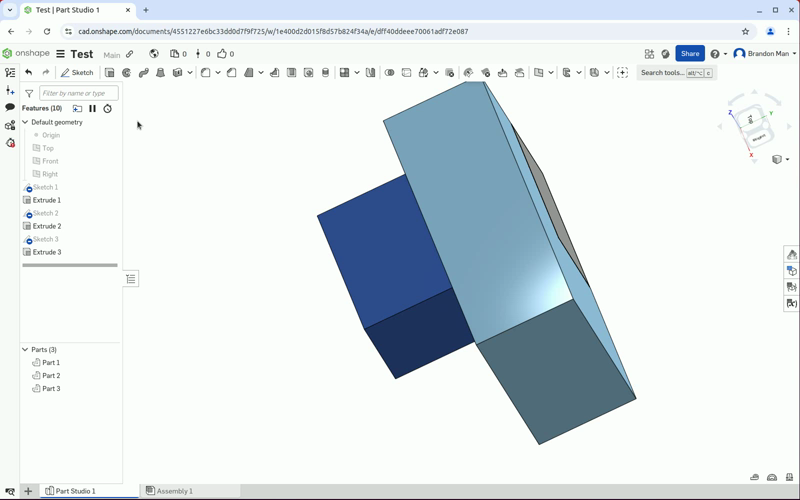
key(up, 2)
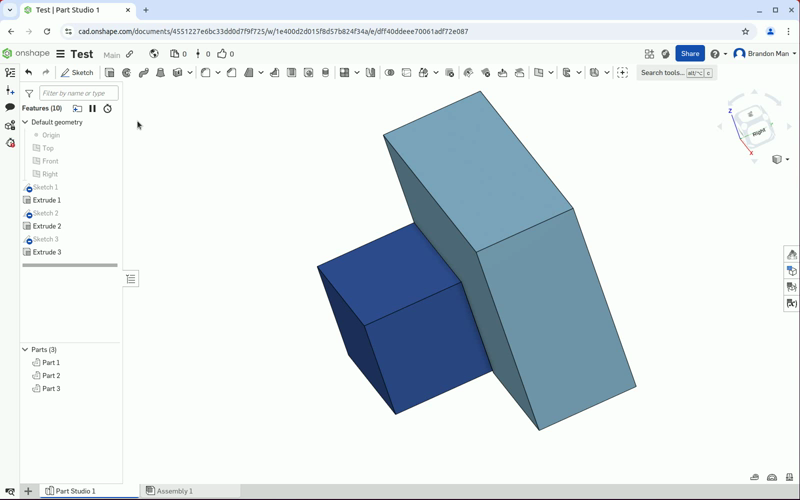
key(right, 2)
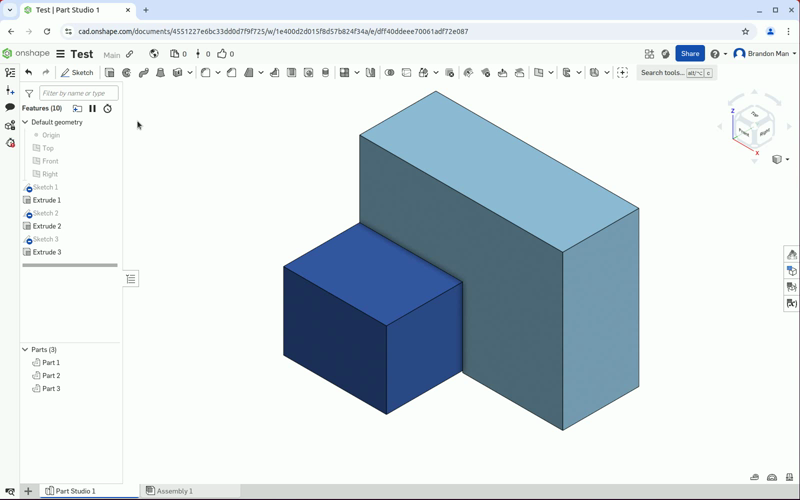
mouse_move(73, 189)
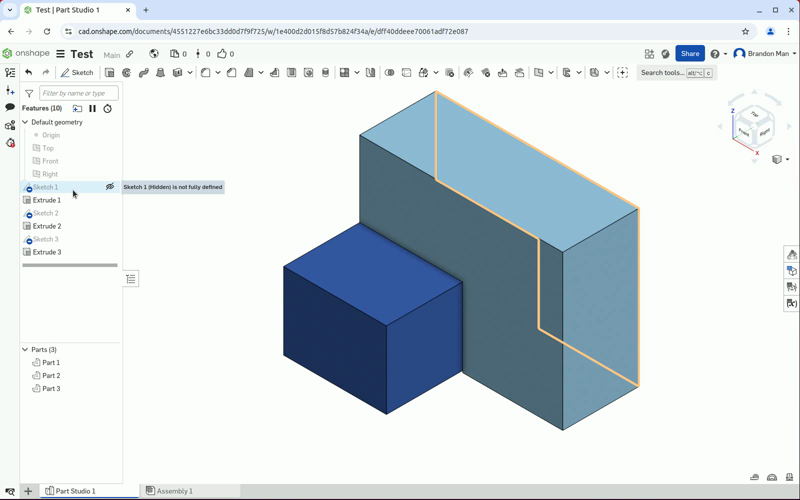
click(73, 189)